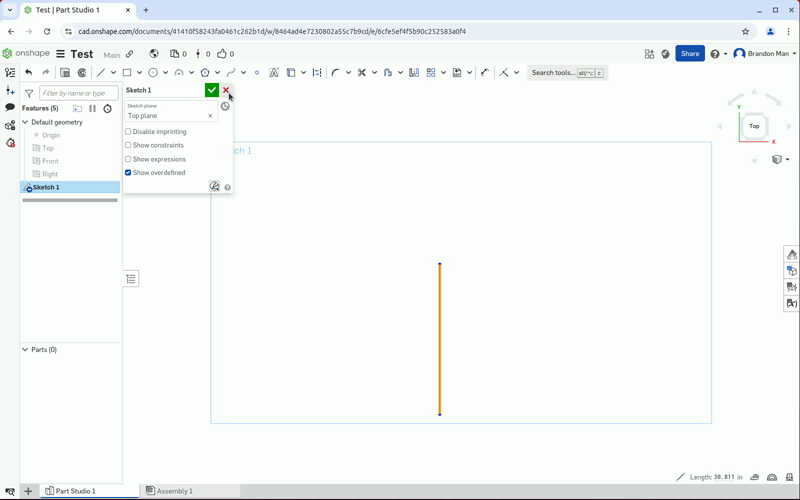
key(shift+h)
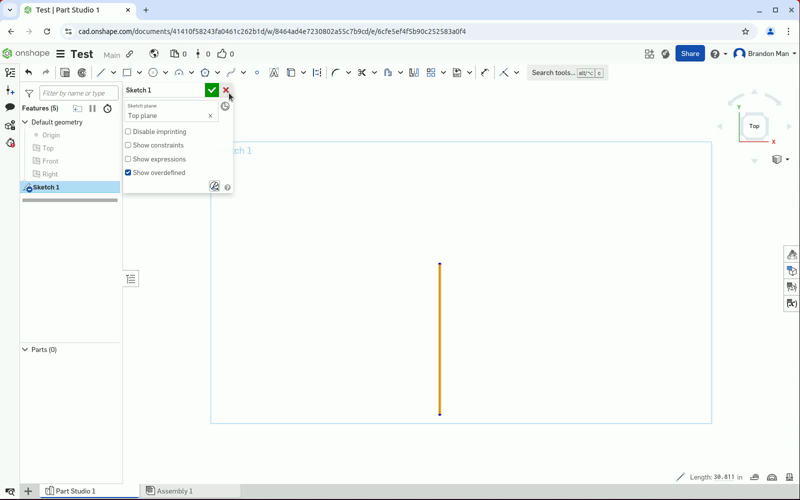
key(shift+s)
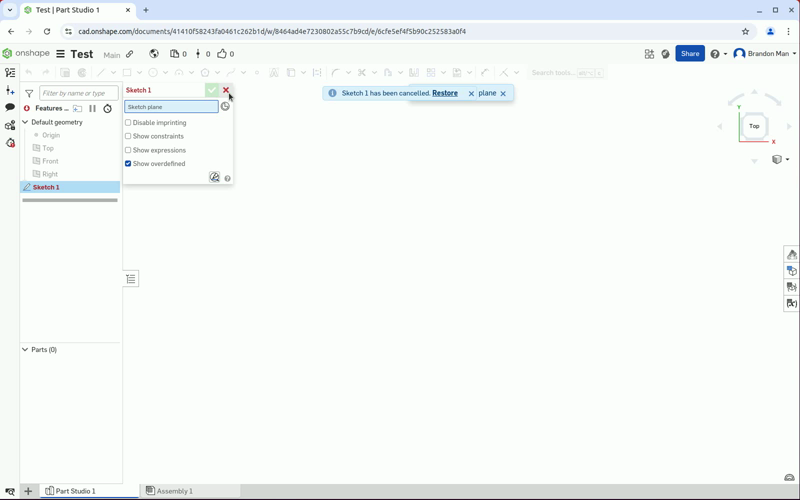
mouse_move(73, 150)
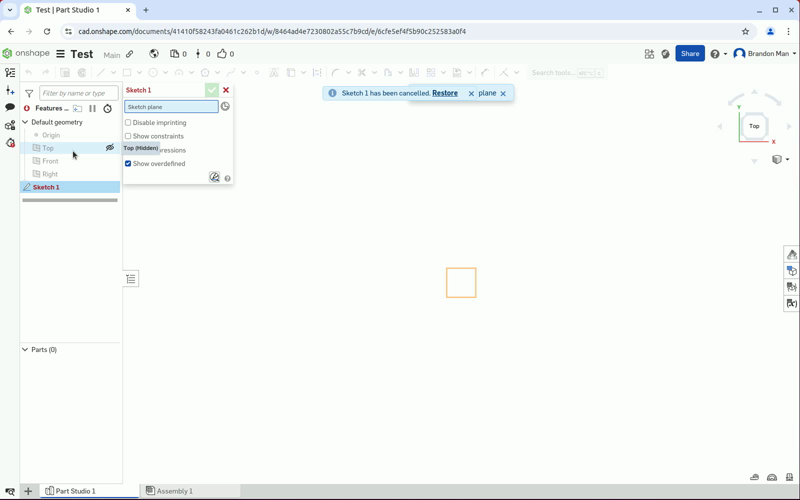
click(73, 150)
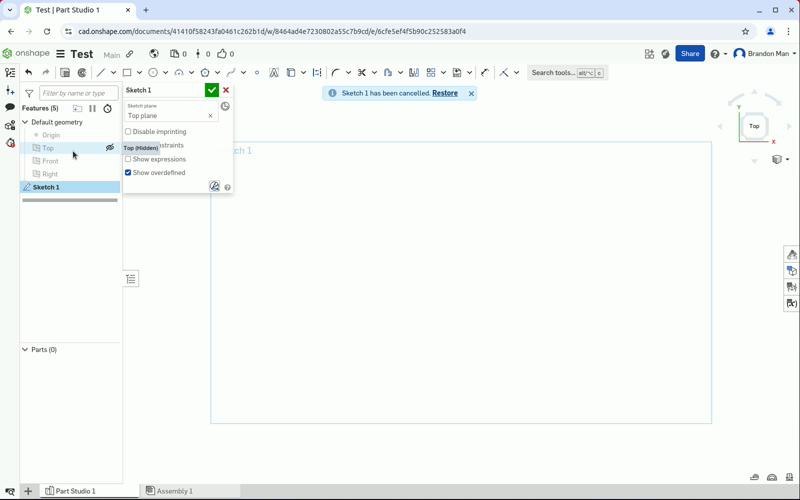
mouse_move(73, 352)
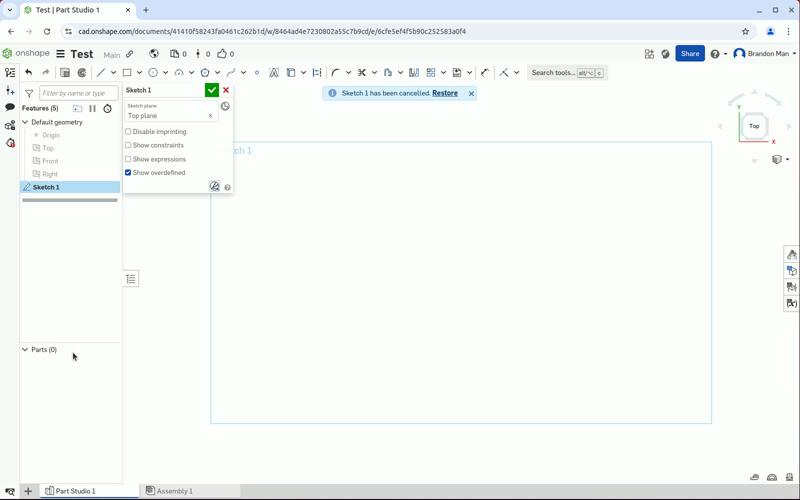
key(y)
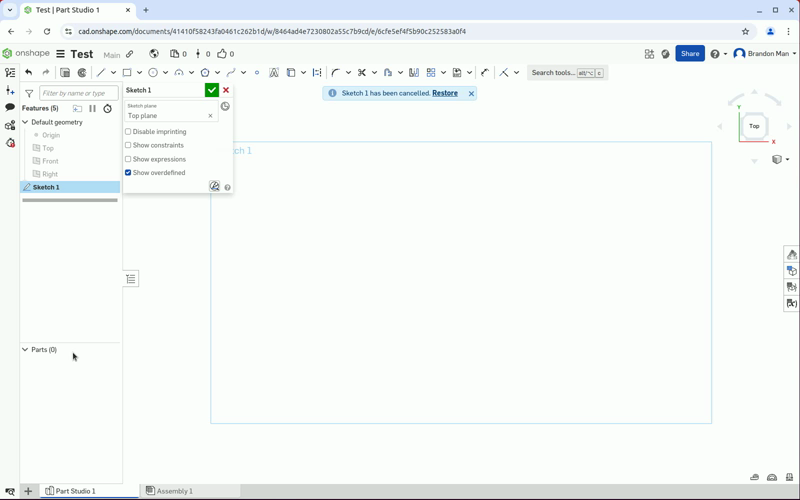
key(c)
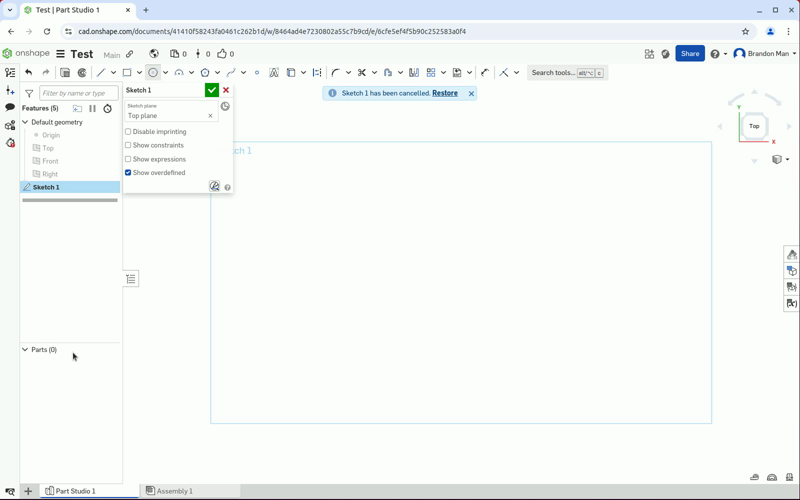
key_down(shift)
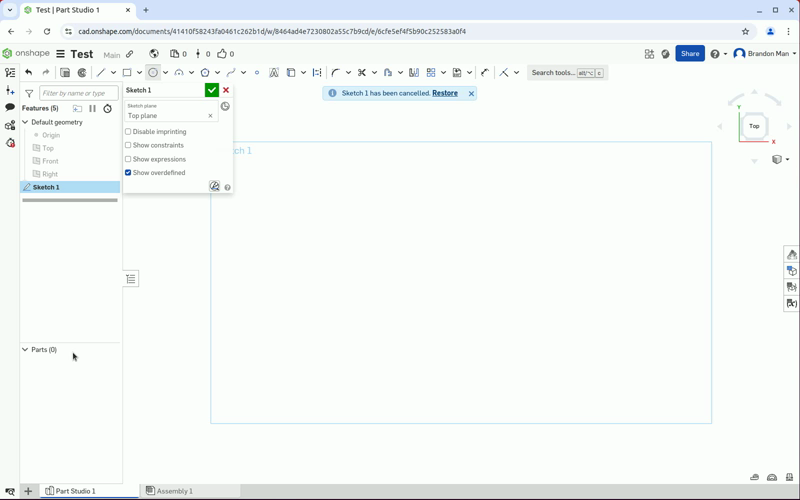
mouse_move(461, 282)
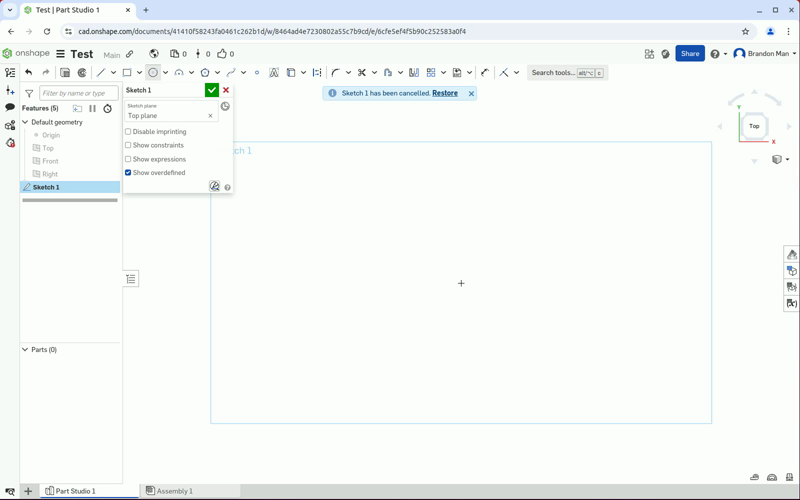
click(461, 282)
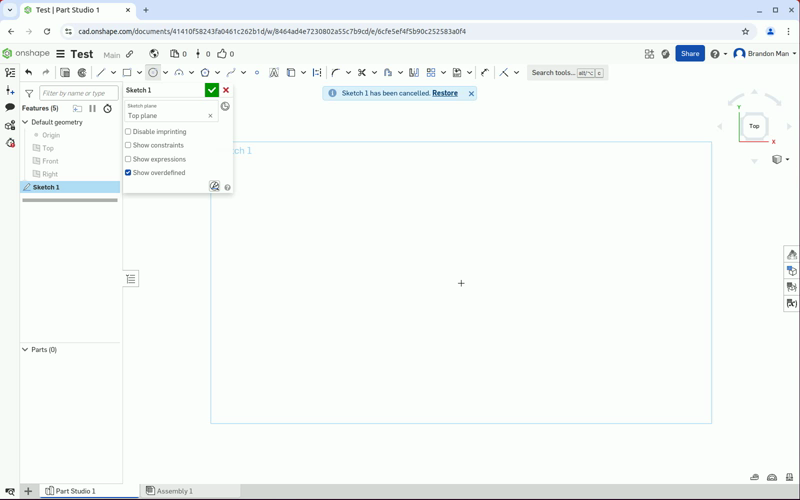
key_up(shift)
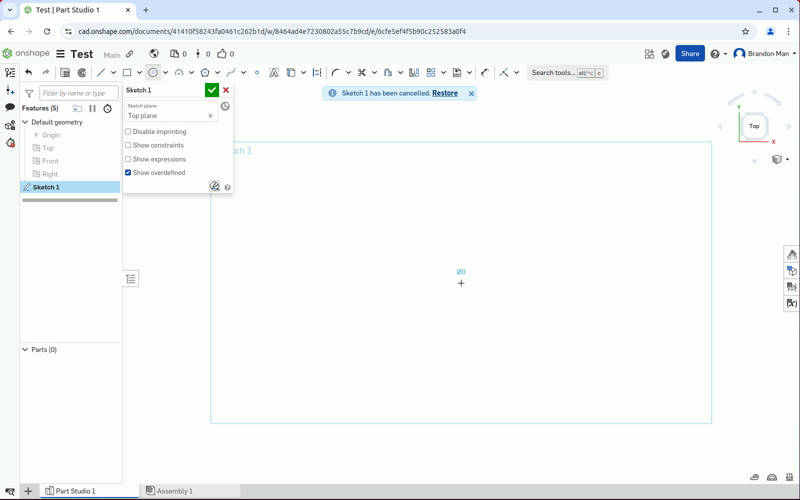
mouse_move(574, 282)
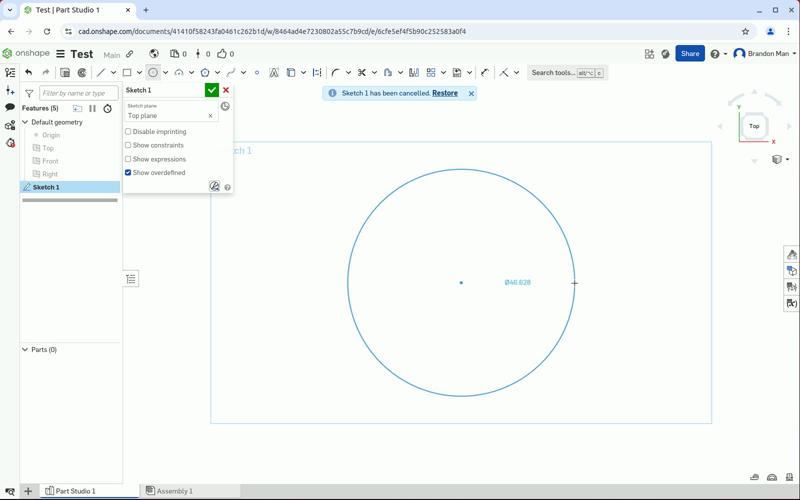
click(574, 282)
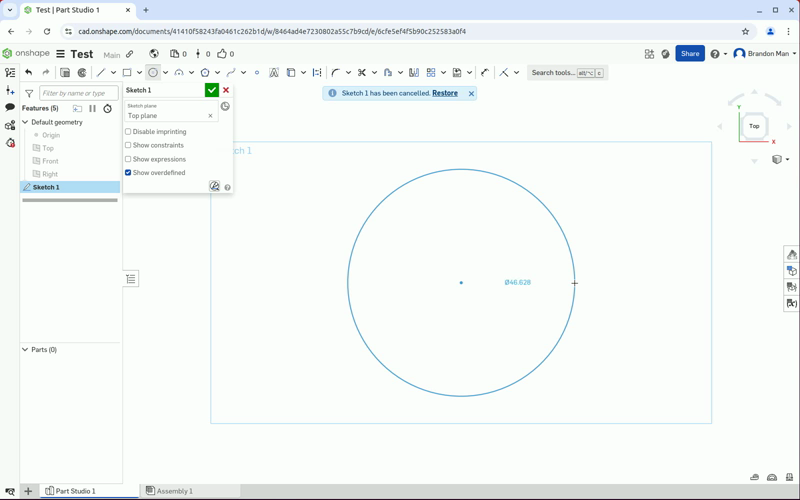
key(esc)
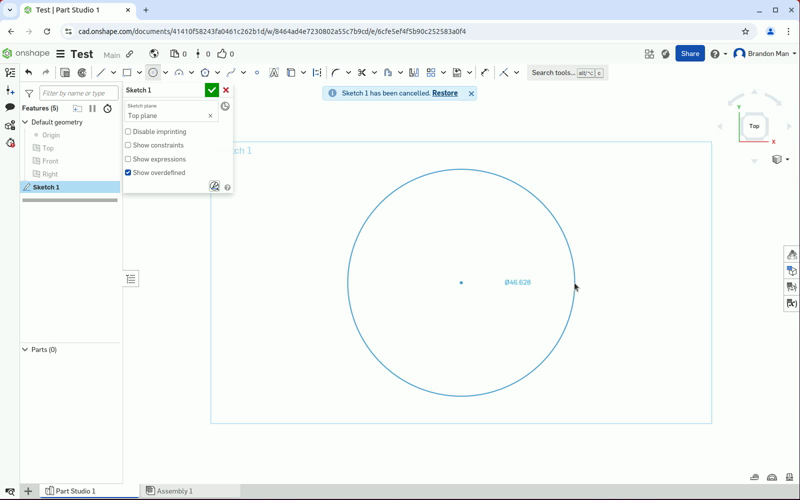
key(l)
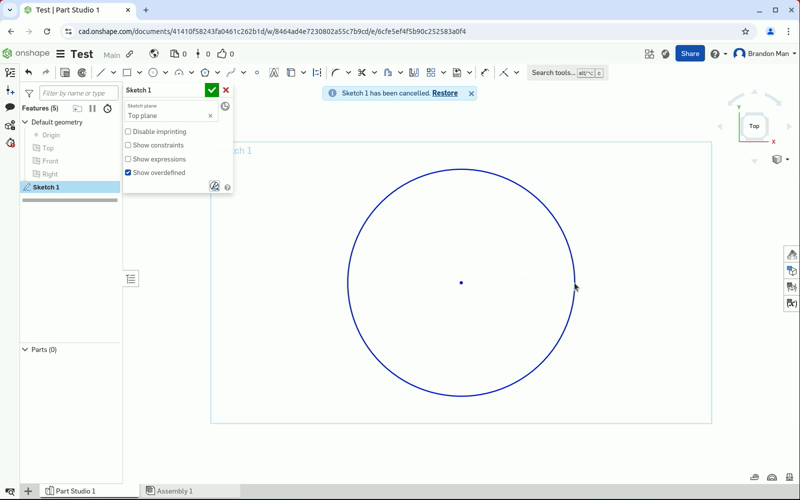
key_down(shift)
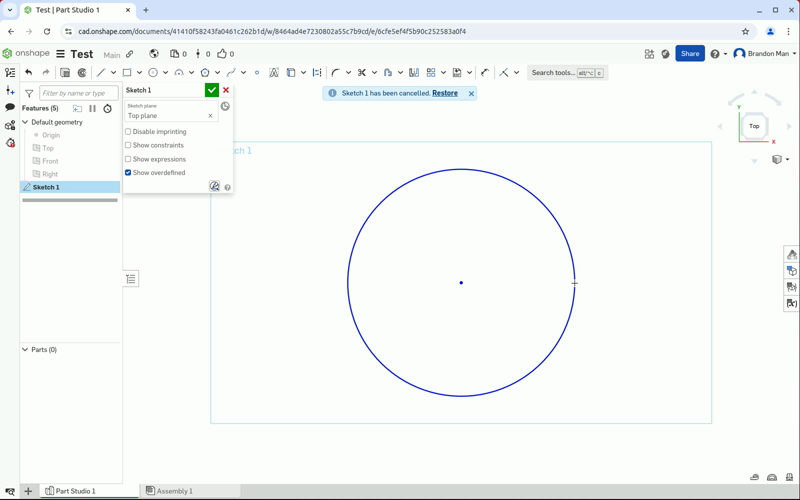
mouse_move(442, 372)
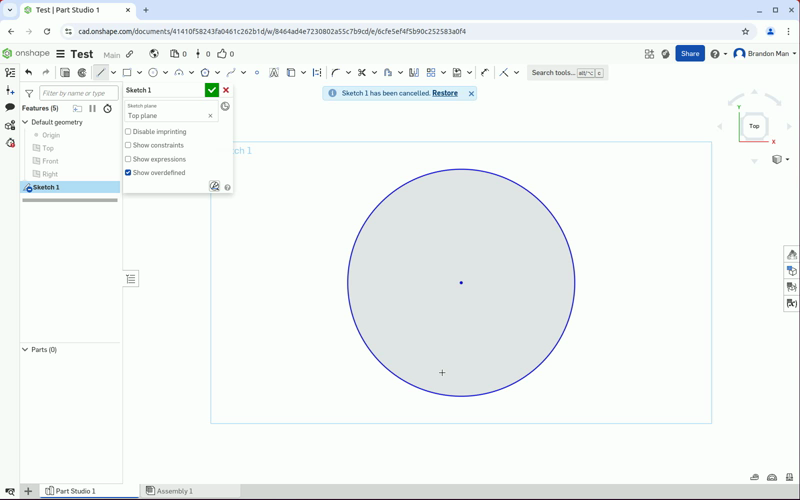
click(442, 372)
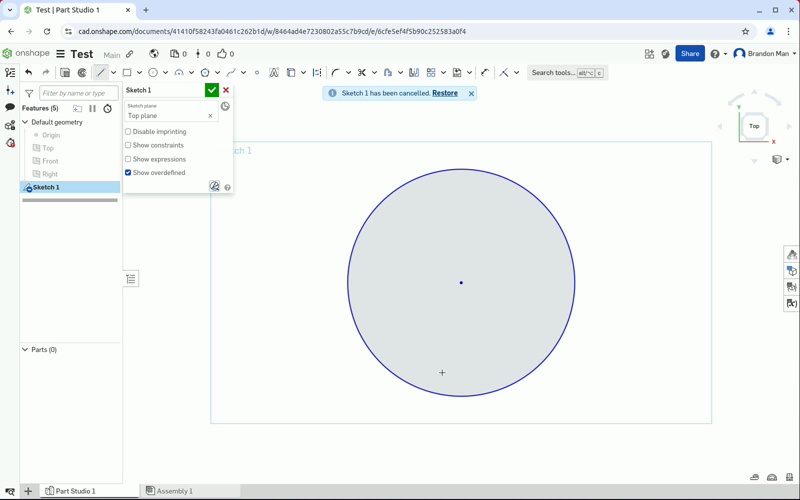
key_up(shift)
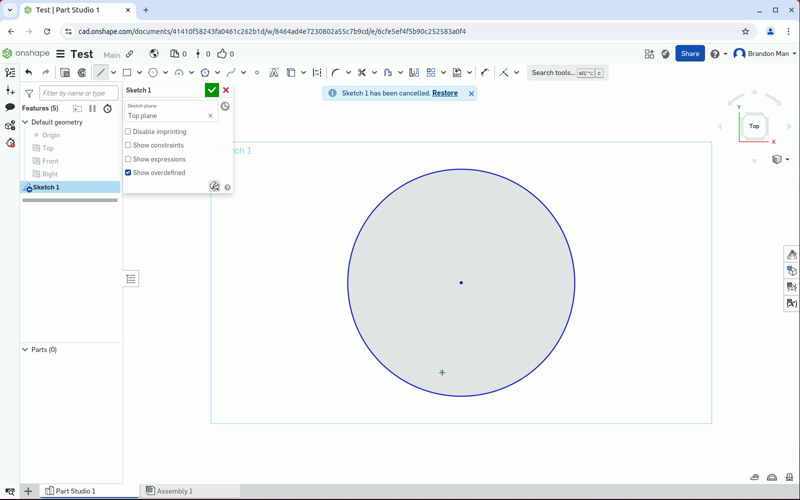
key_down(shift)
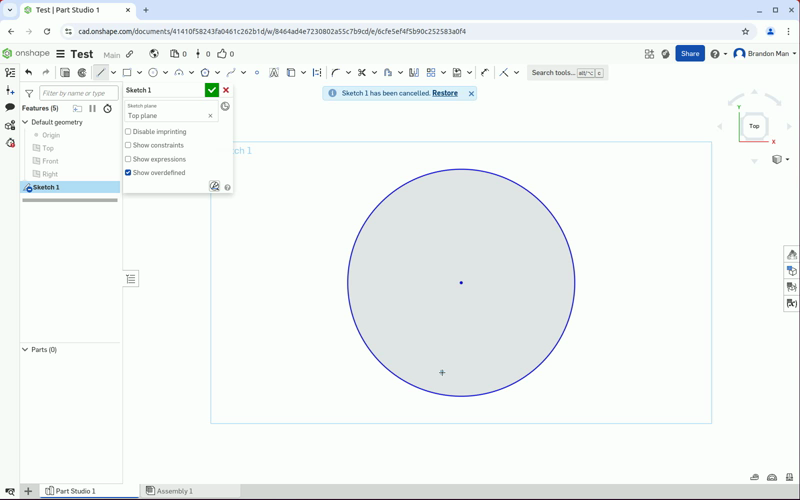
mouse_move(472, 372)
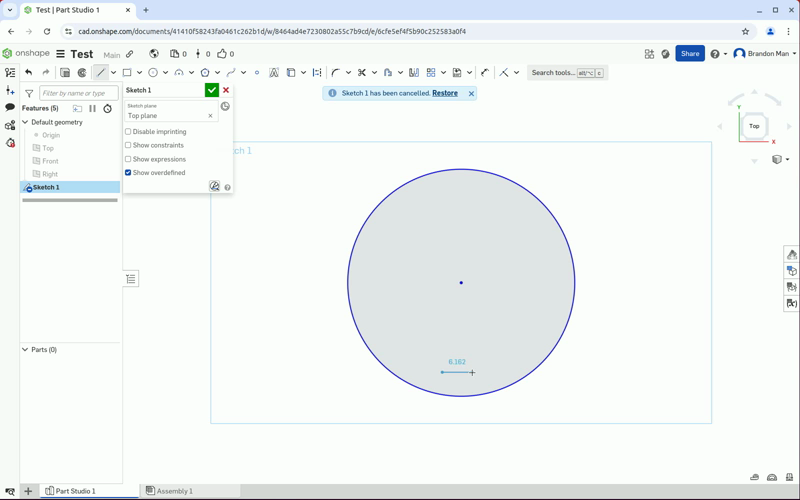
mouse_move(477, 372)
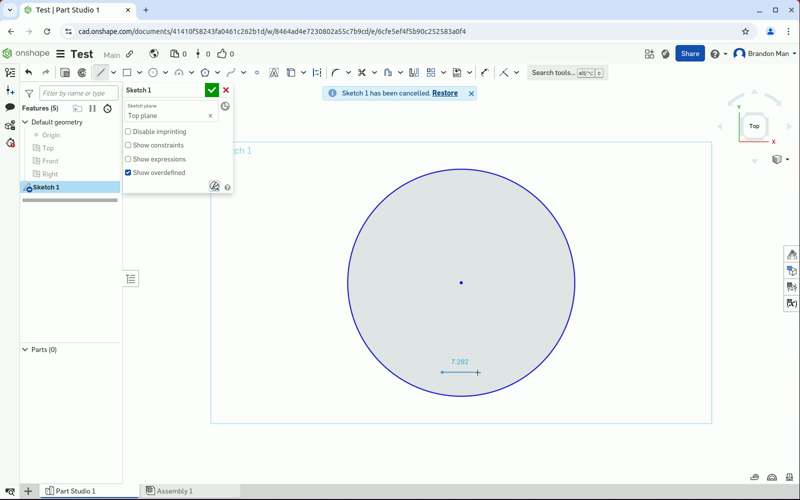
click(477, 372)
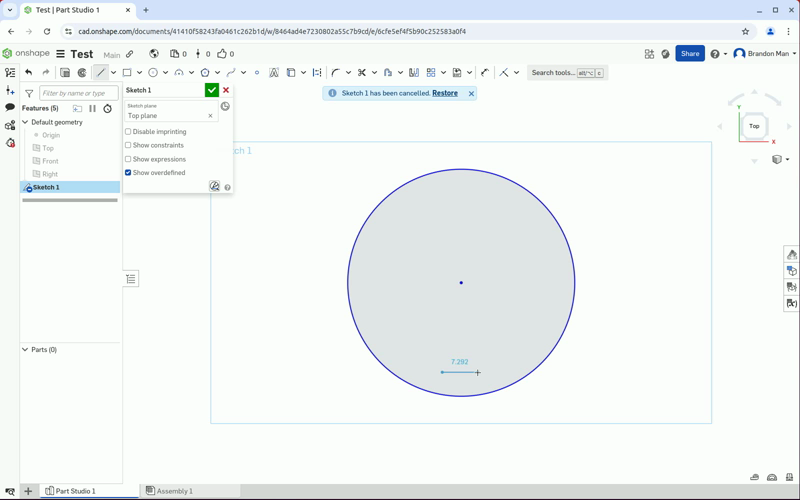
key_up(shift)
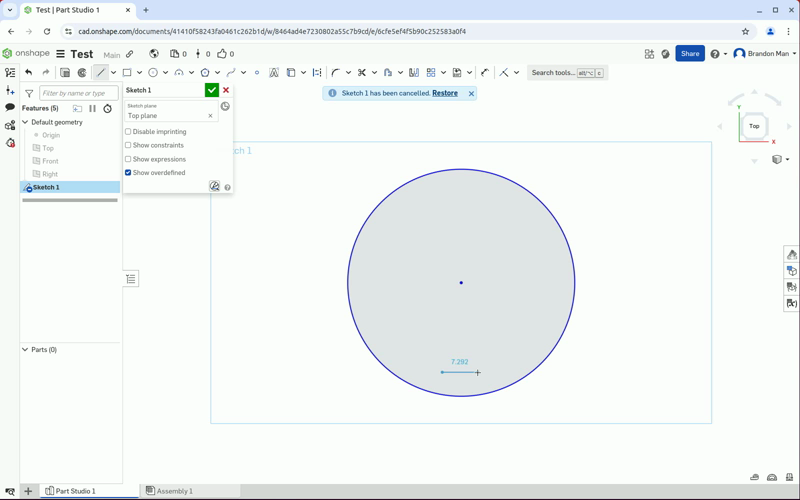
key_down(shift)
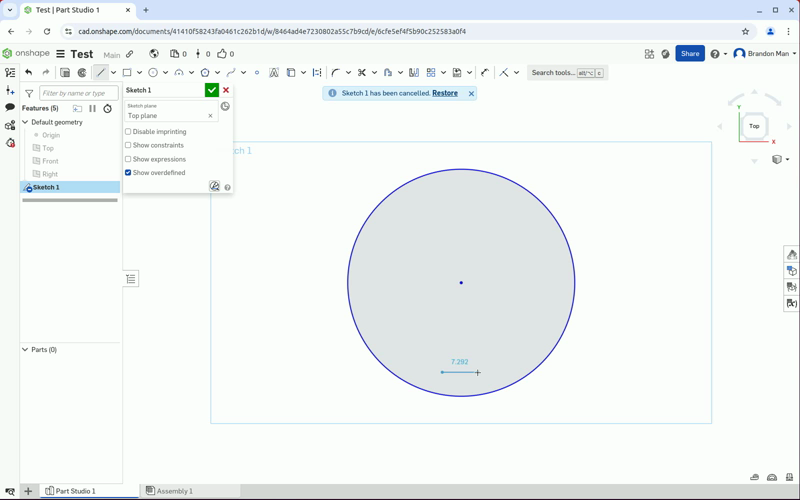
mouse_move(507, 372)
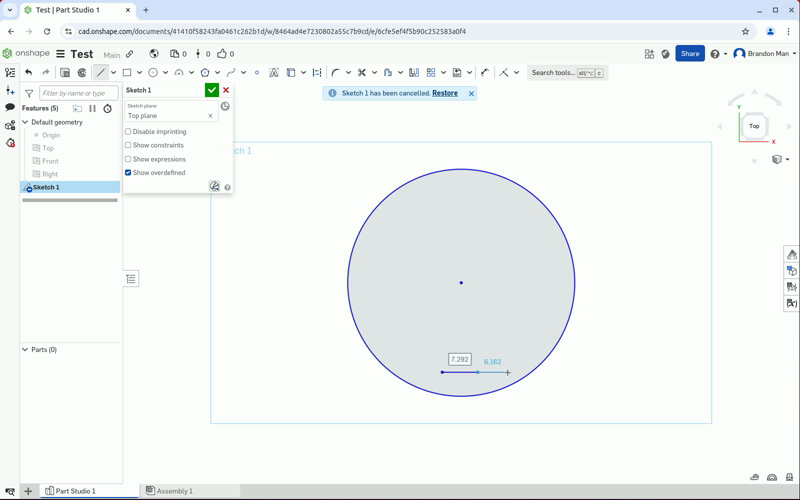
mouse_move(477, 348)
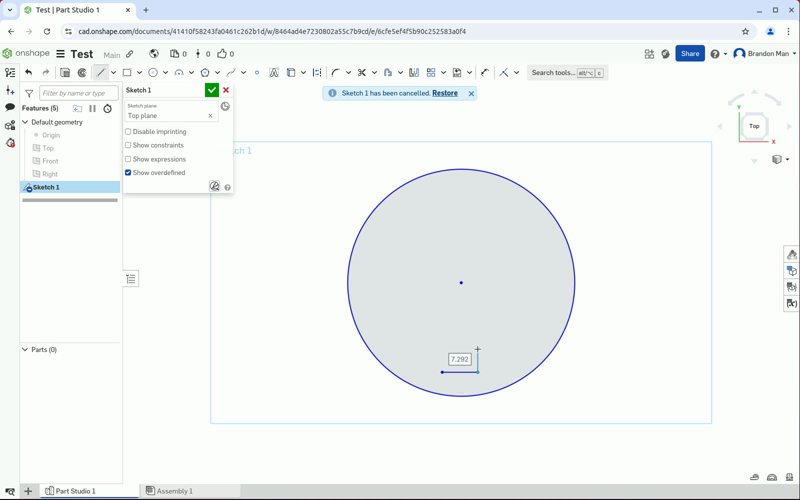
click(477, 348)
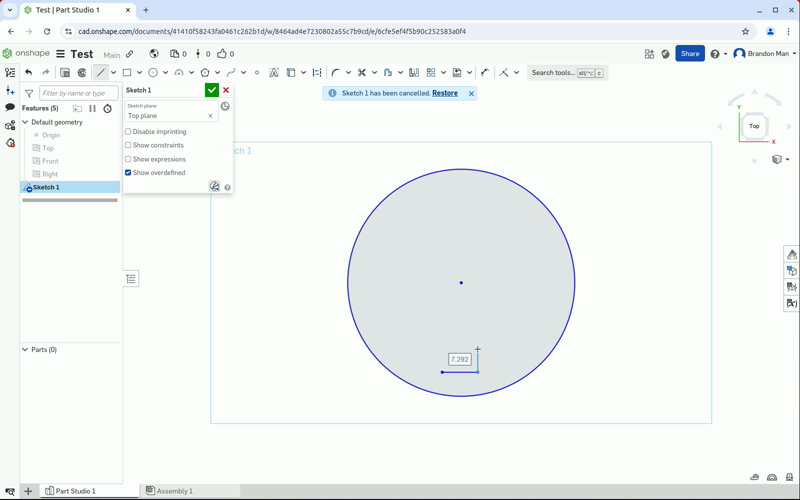
key_up(shift)
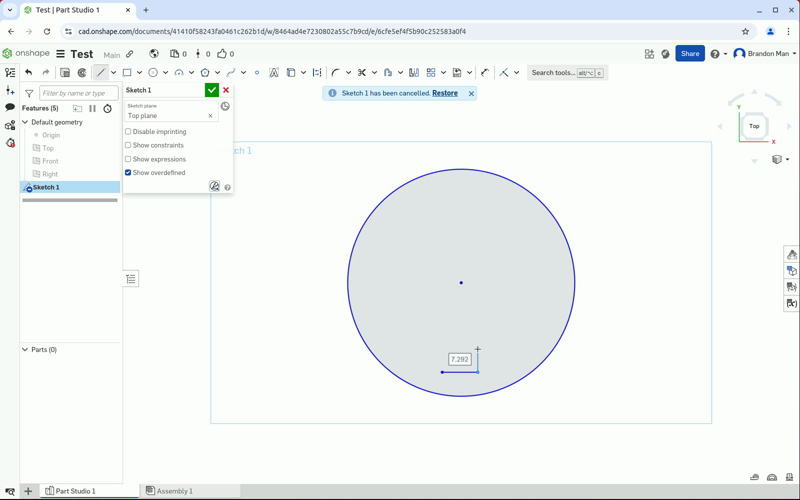
key(esc)
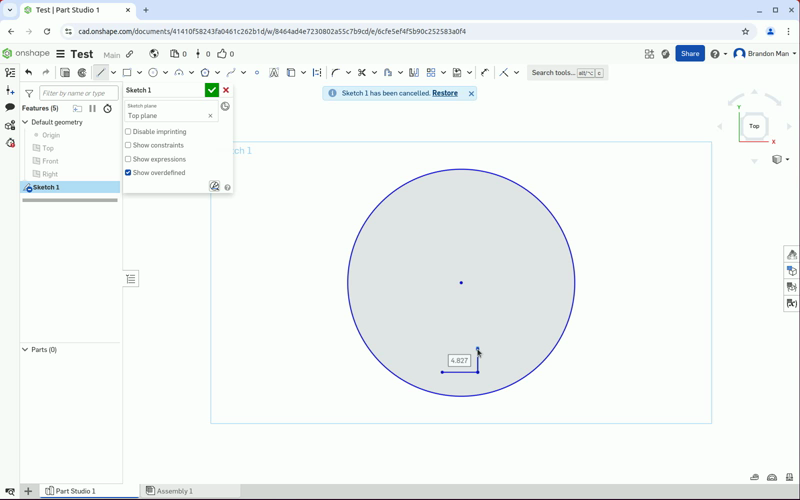
key(a)
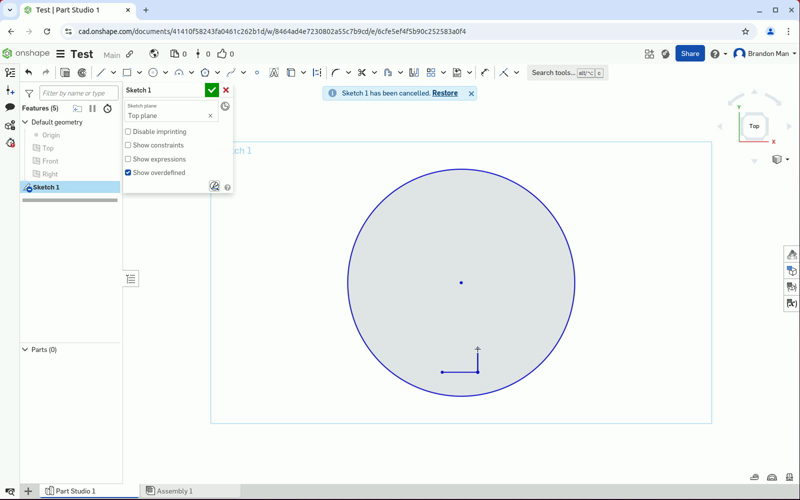
mouse_move(477, 348)
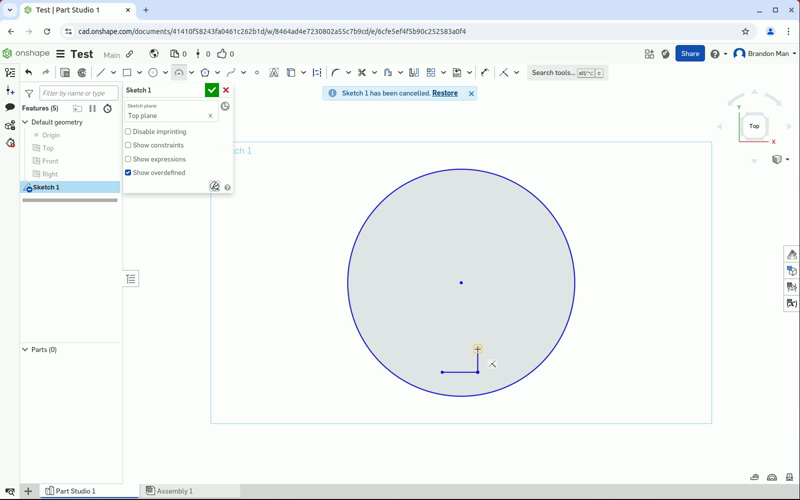
click(477, 348)
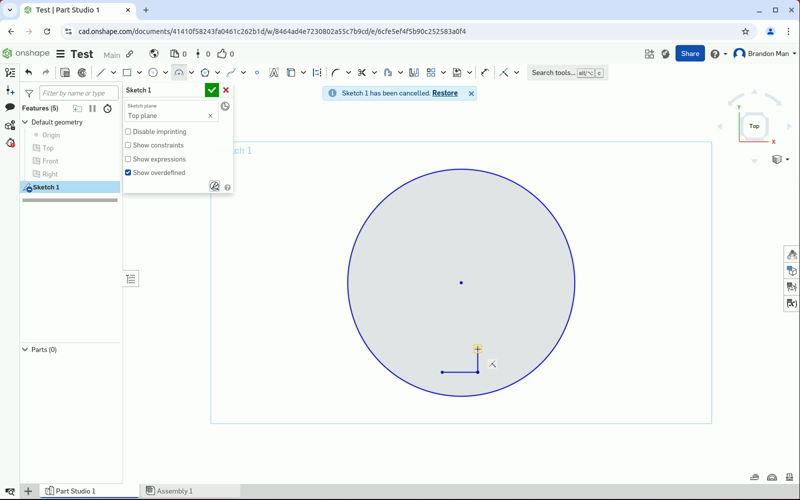
key_down(shift)
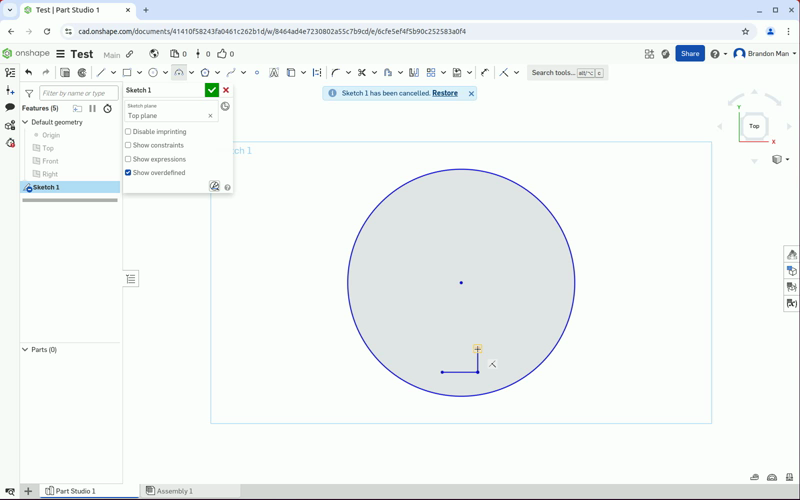
mouse_move(477, 216)
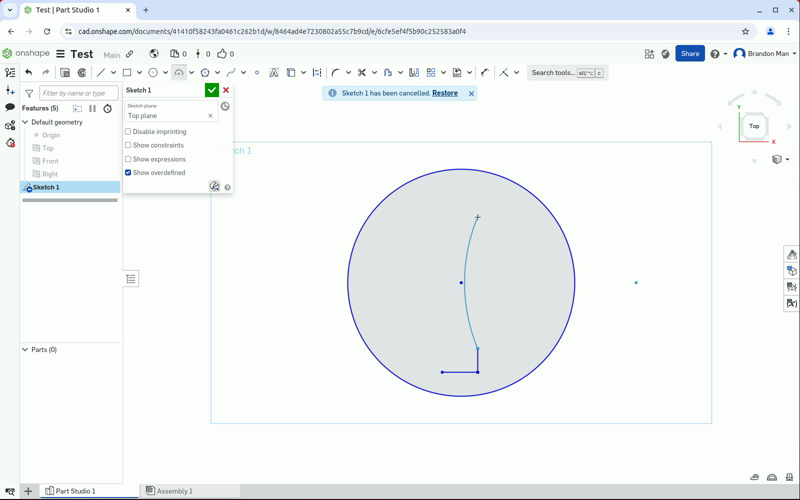
click(477, 216)
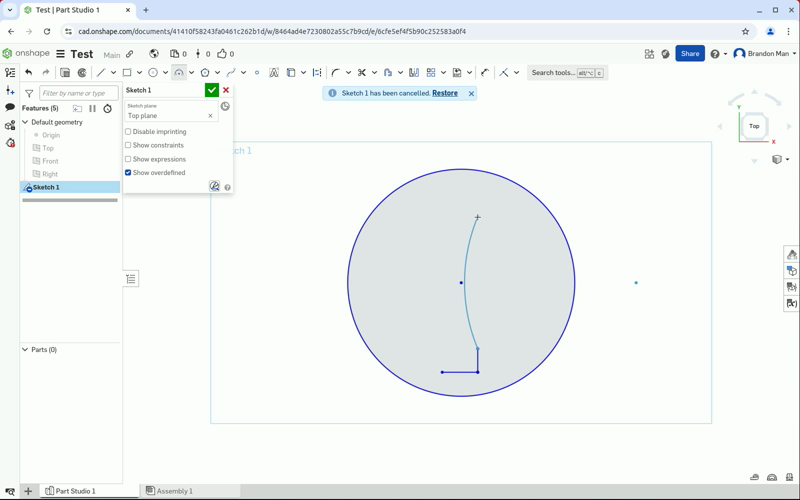
mouse_move(528, 282)
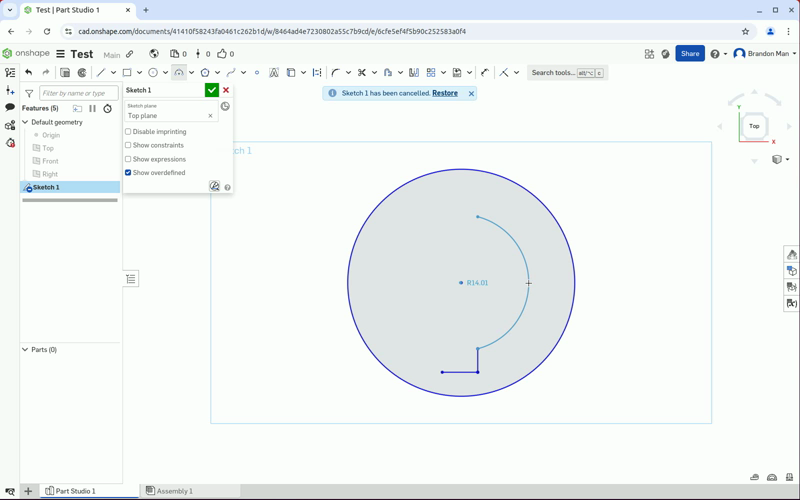
click(528, 282)
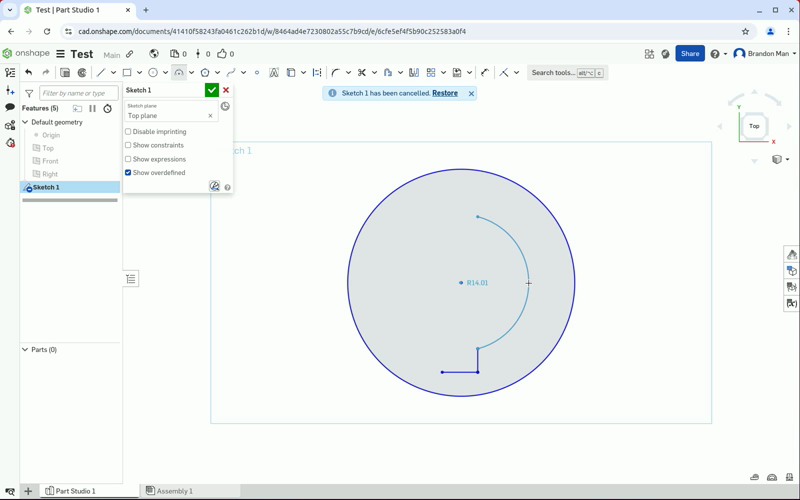
key_up(shift)
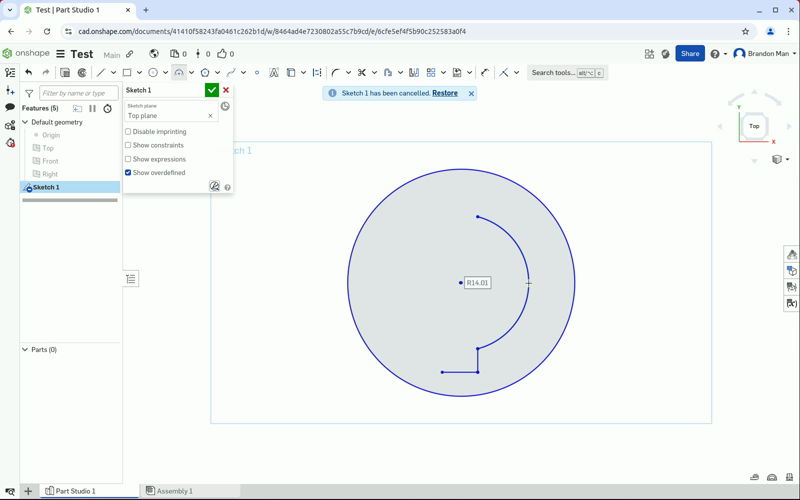
key(esc)
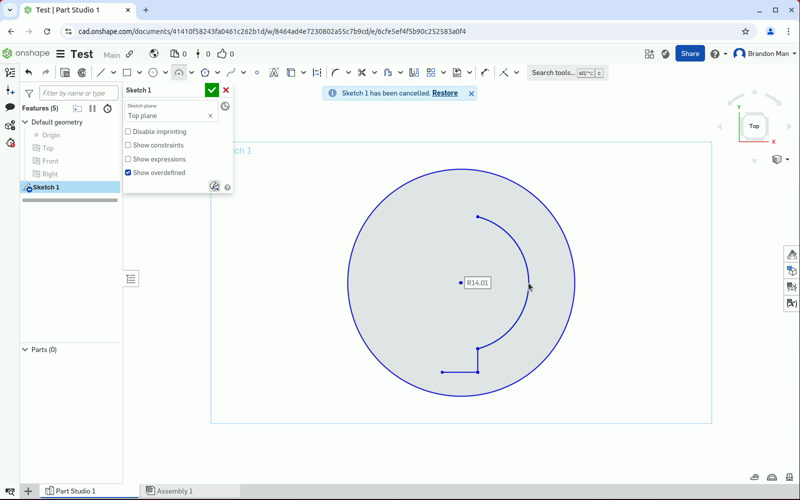
key(l)
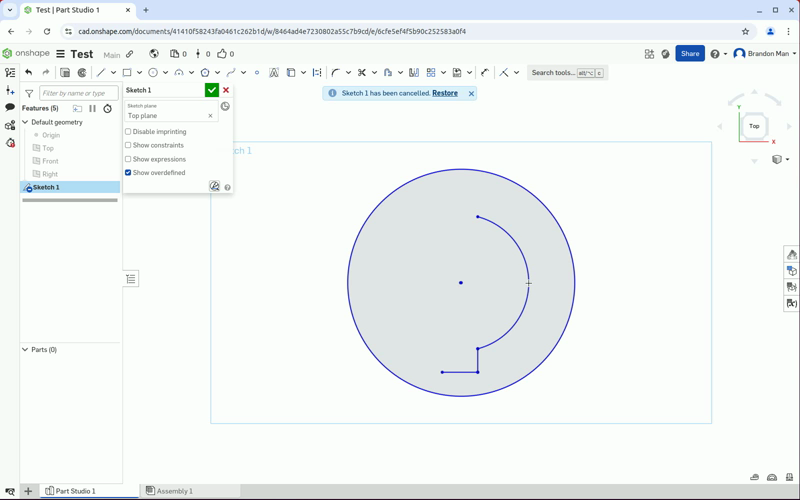
mouse_move(477, 216)
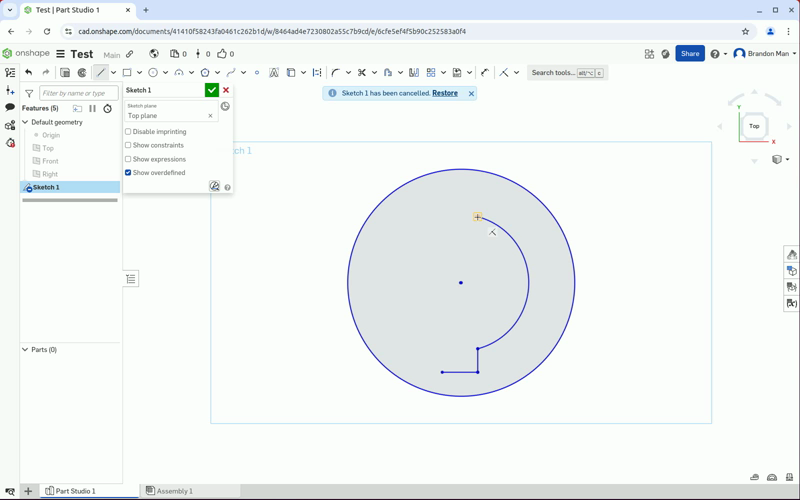
click(477, 216)
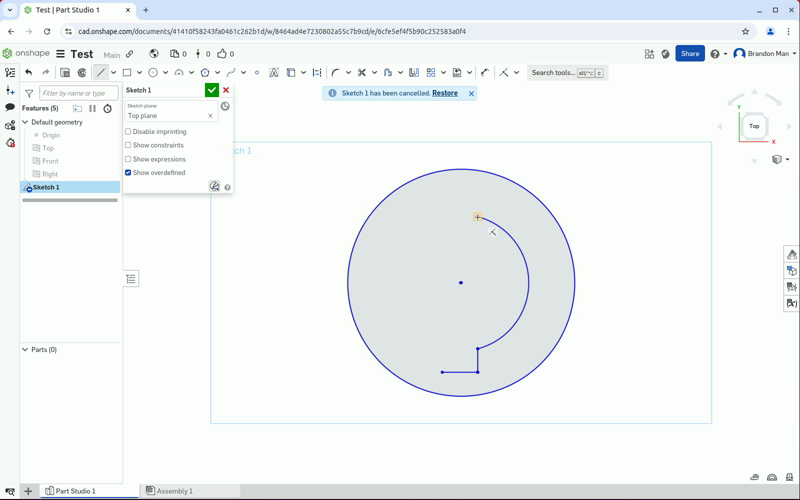
key_down(shift)
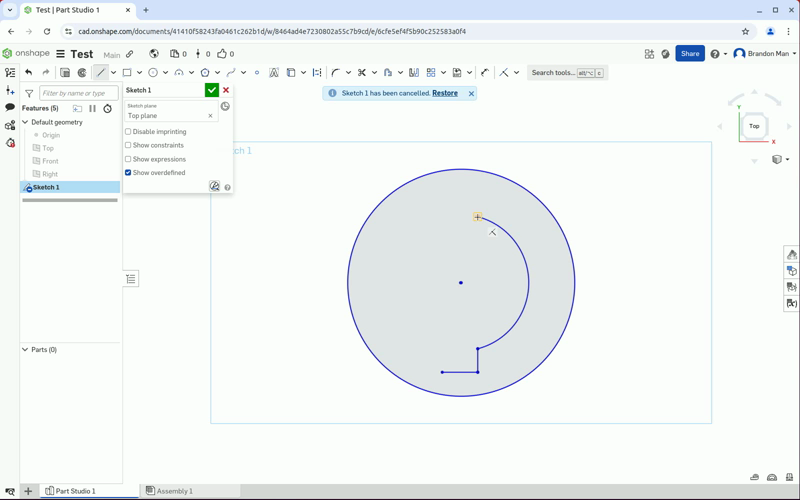
mouse_move(507, 216)
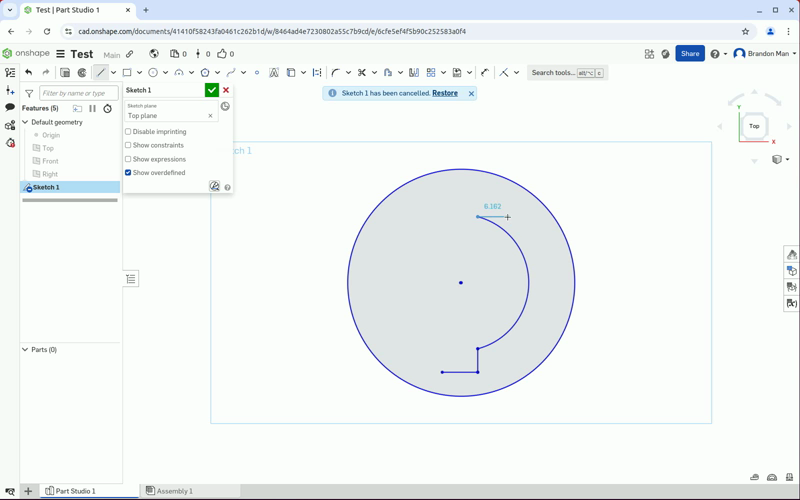
mouse_move(477, 193)
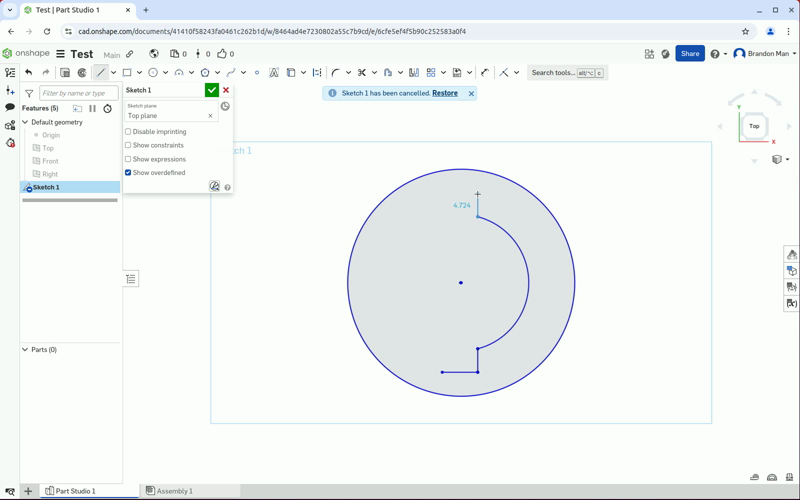
click(477, 193)
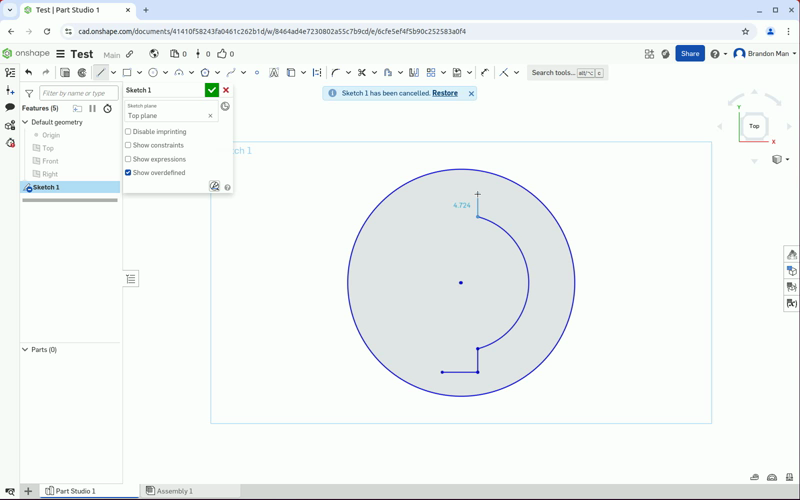
key_up(shift)
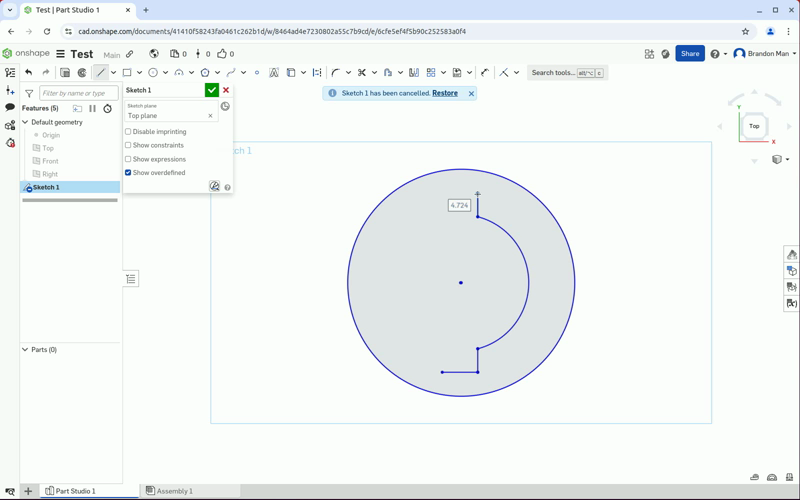
key_down(shift)
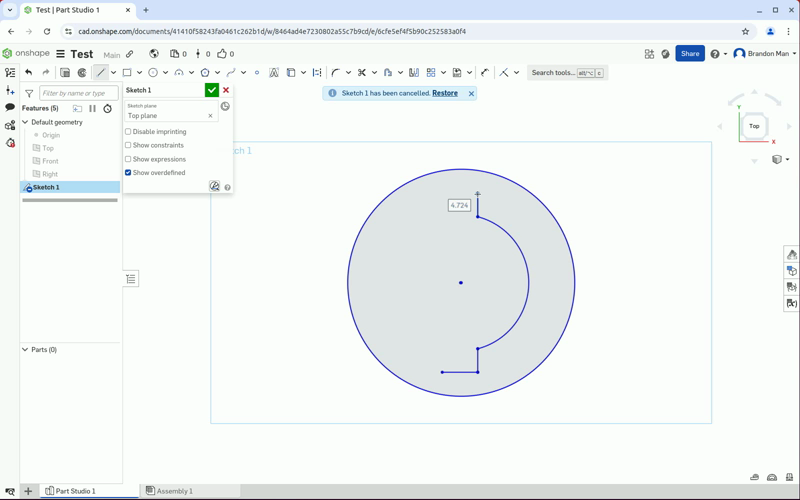
mouse_move(507, 193)
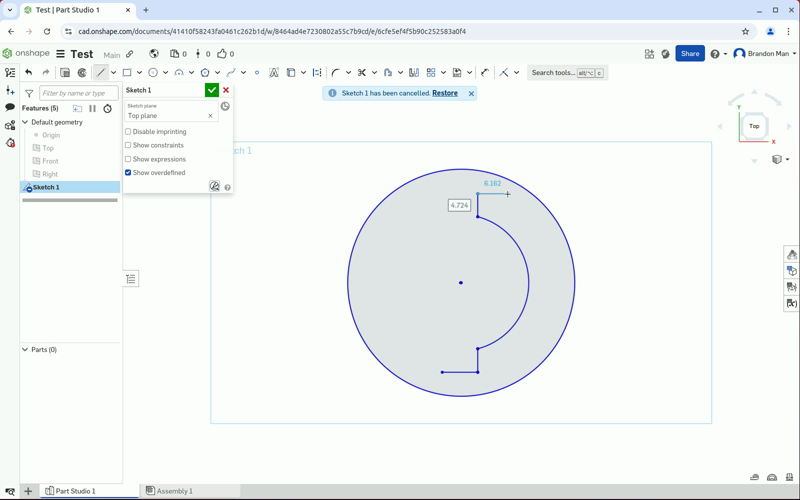
mouse_move(442, 193)
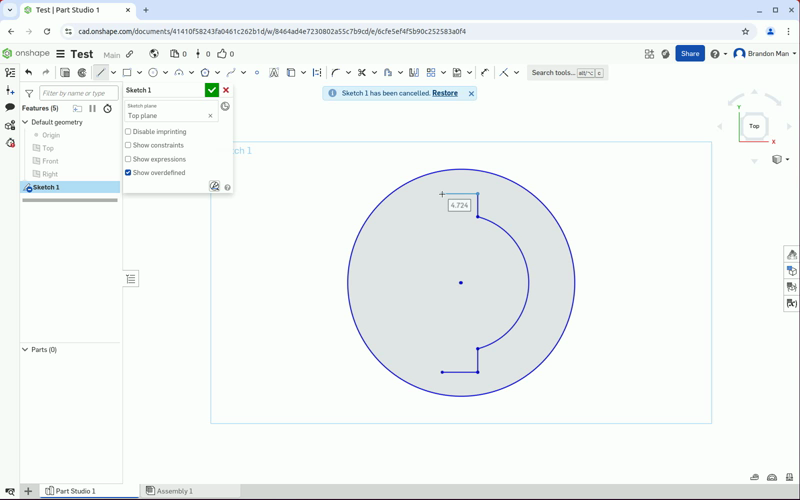
click(442, 193)
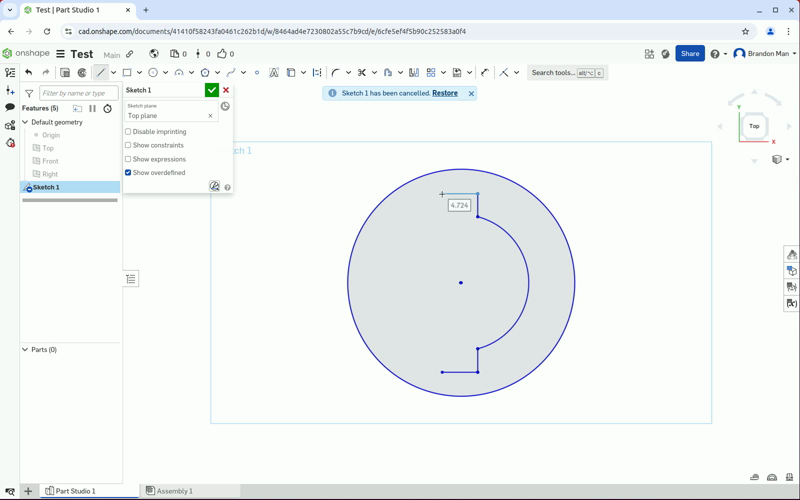
key_up(shift)
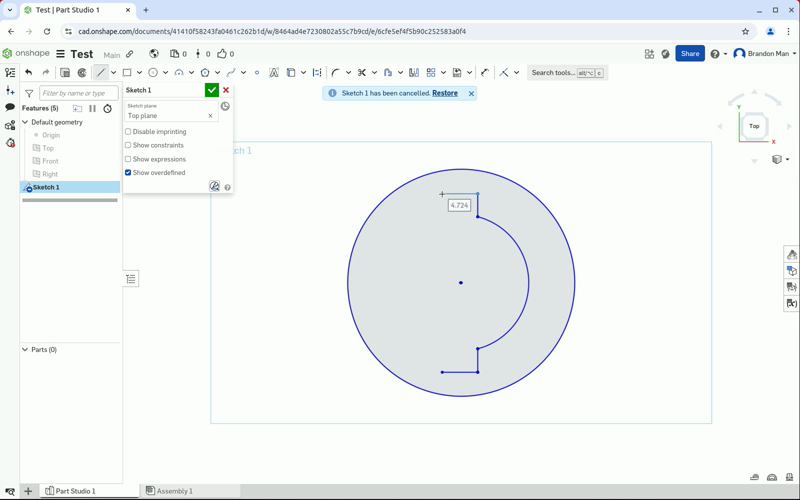
key_down(shift)
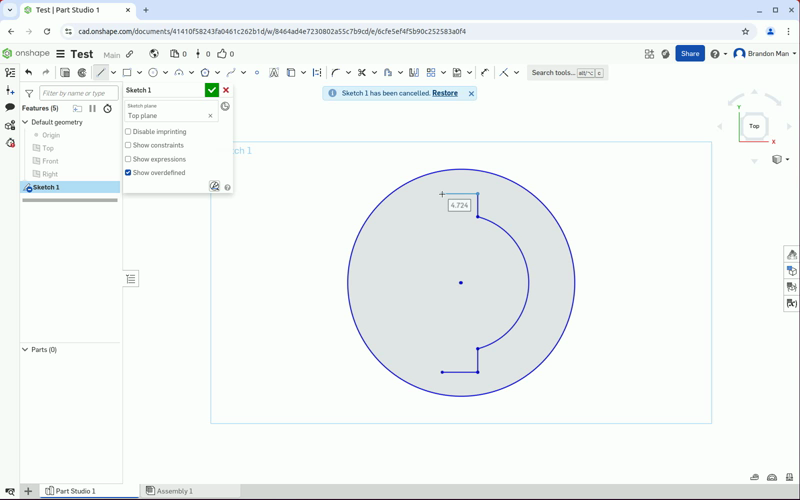
mouse_move(472, 193)
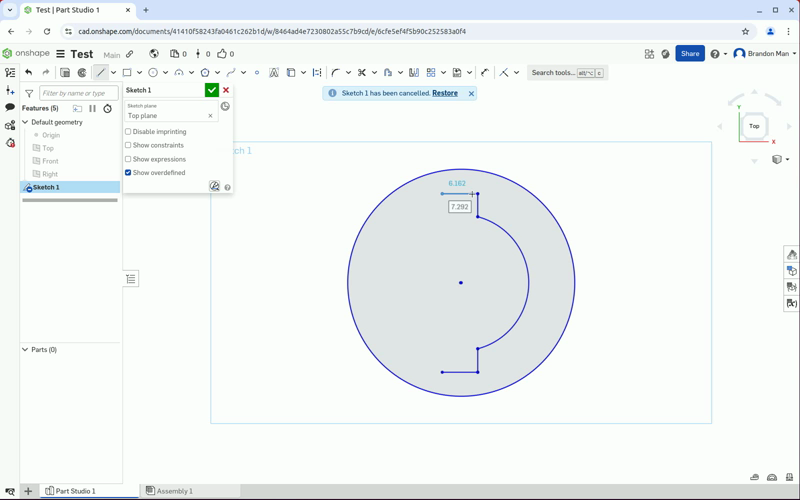
mouse_move(442, 216)
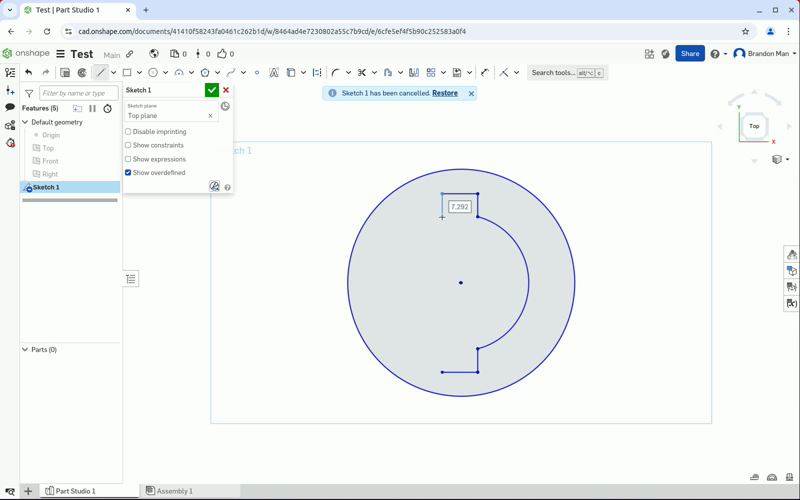
click(442, 216)
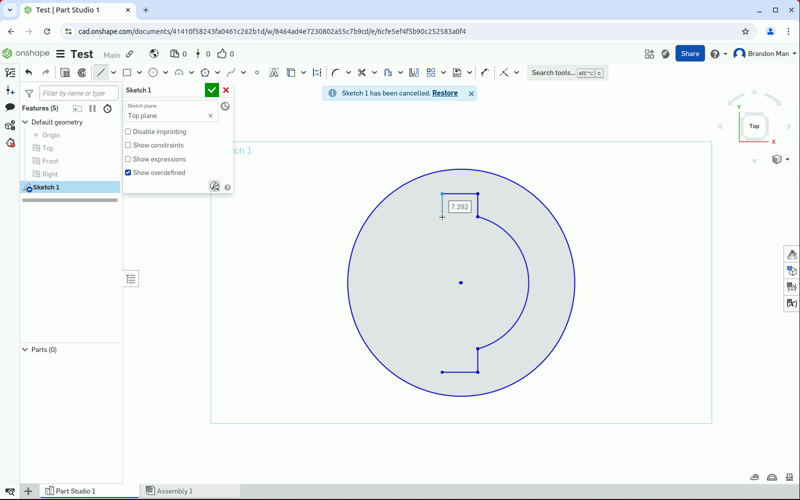
key_up(shift)
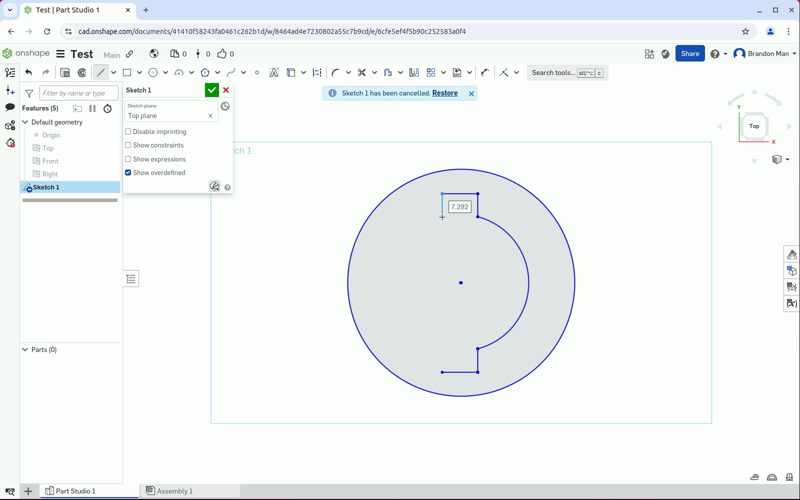
key(esc)
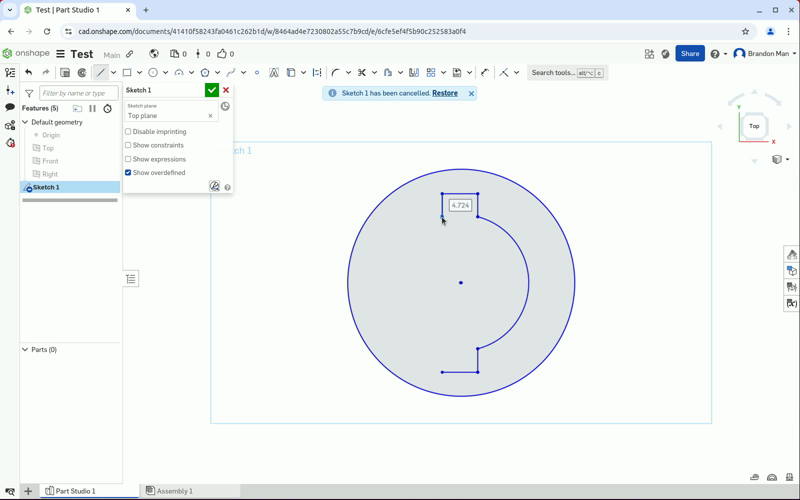
key(a)
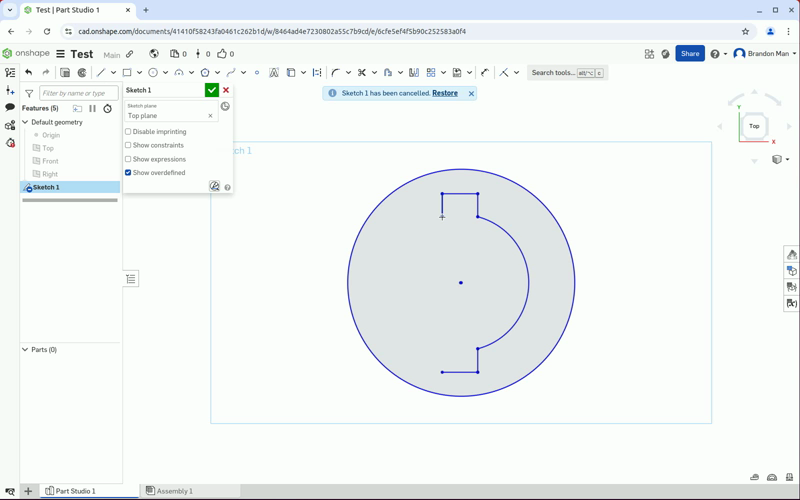
mouse_move(442, 216)
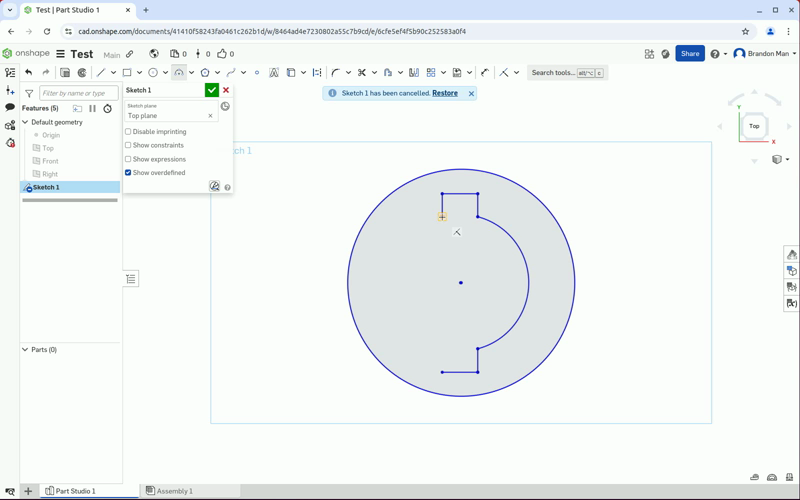
click(442, 216)
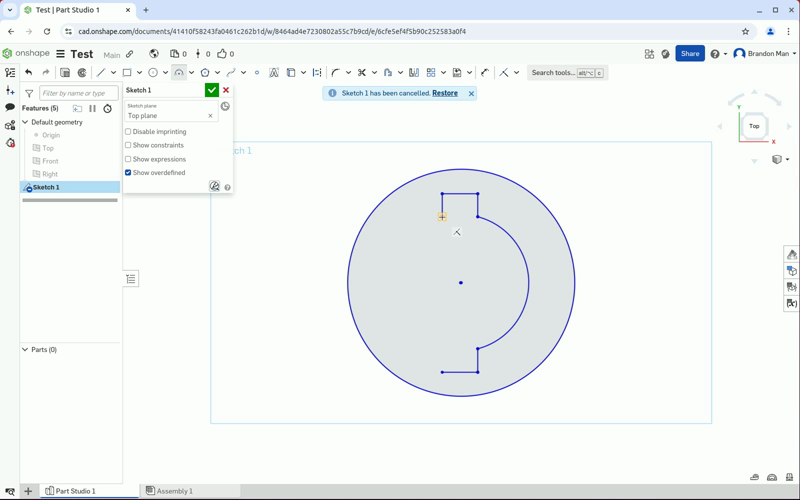
key_down(shift)
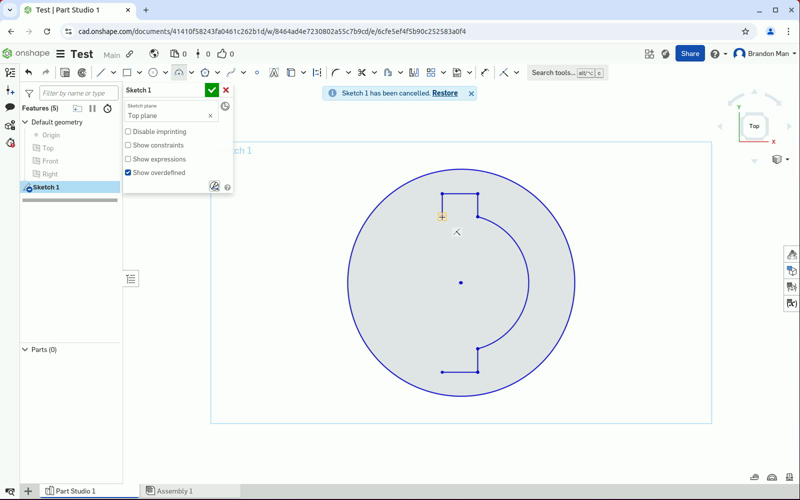
mouse_move(442, 348)
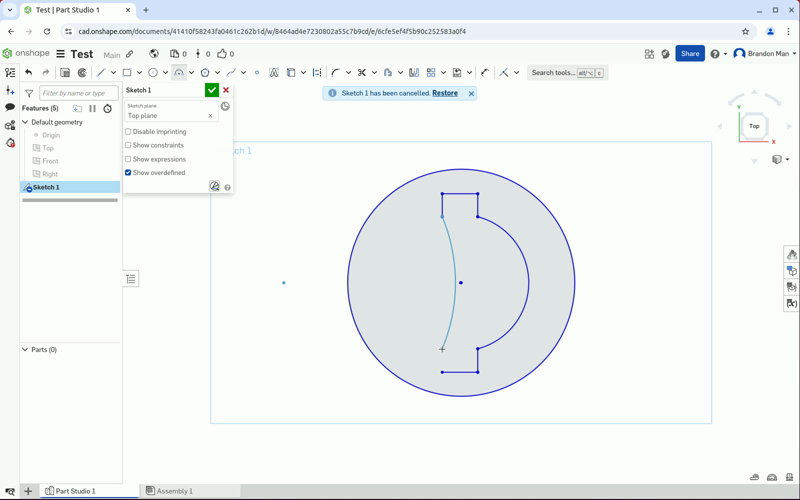
click(442, 348)
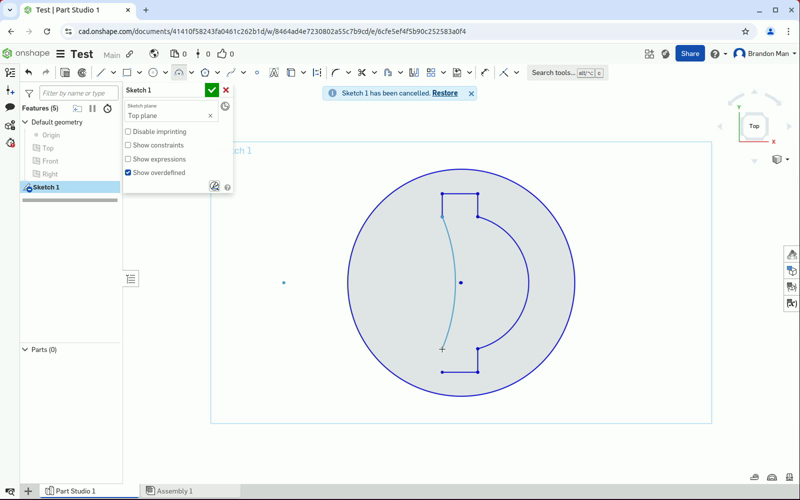
mouse_move(391, 282)
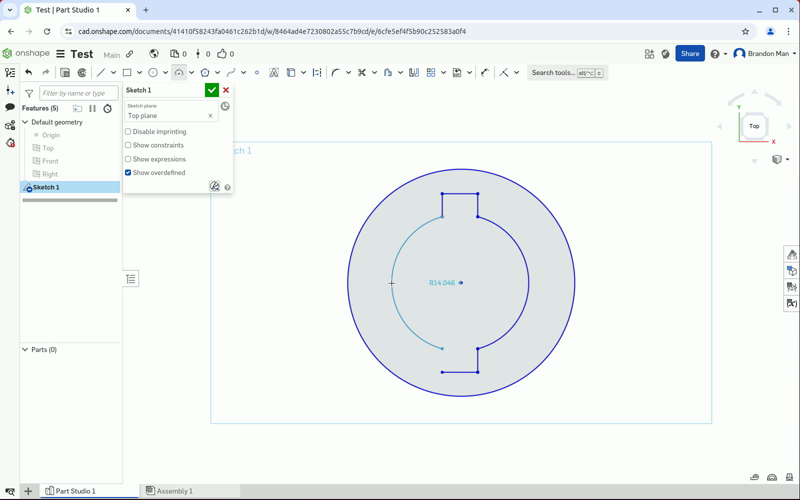
click(391, 282)
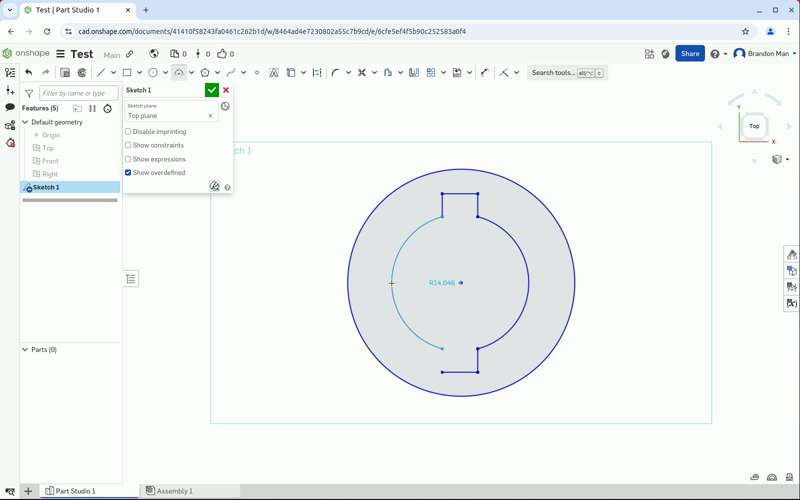
key_up(shift)
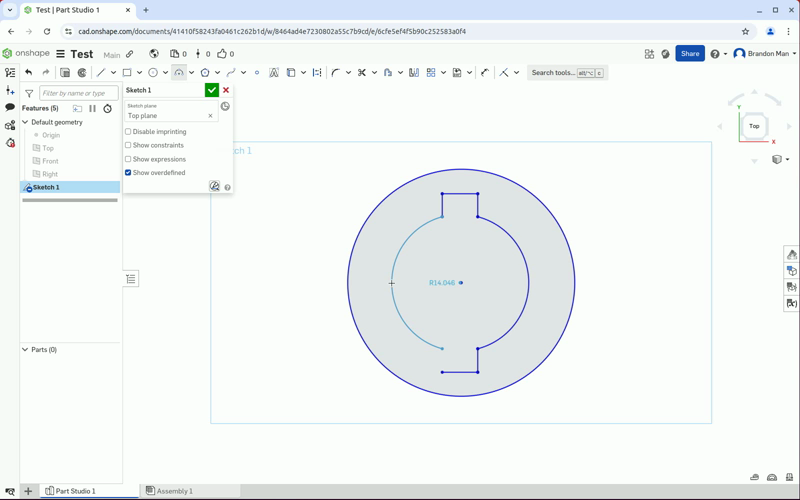
key(esc)
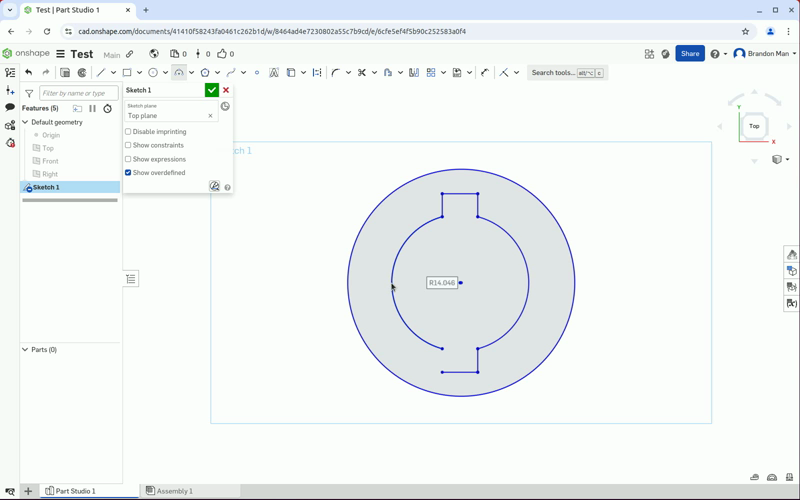
key(l)
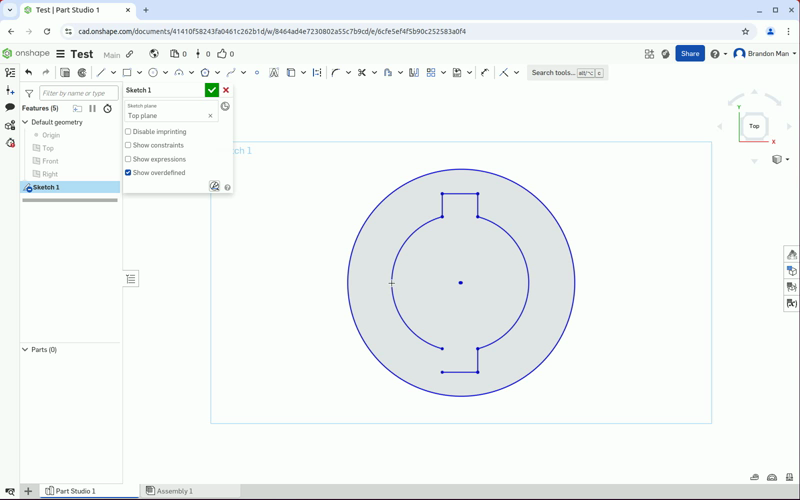
mouse_move(442, 348)
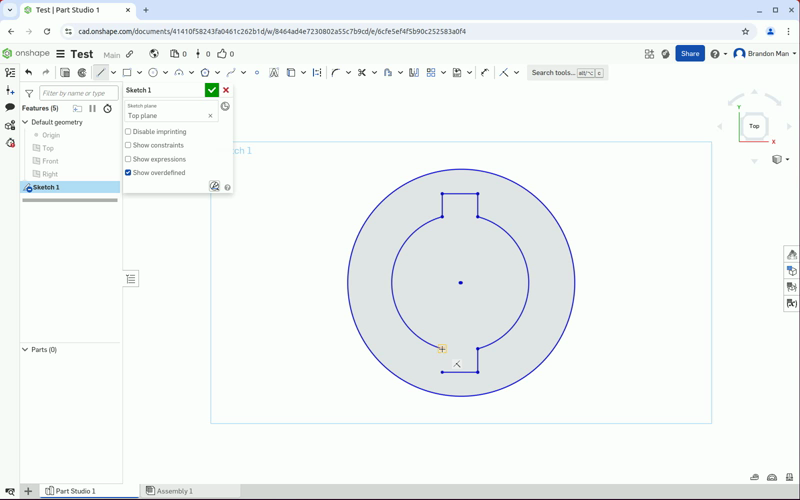
click(442, 348)
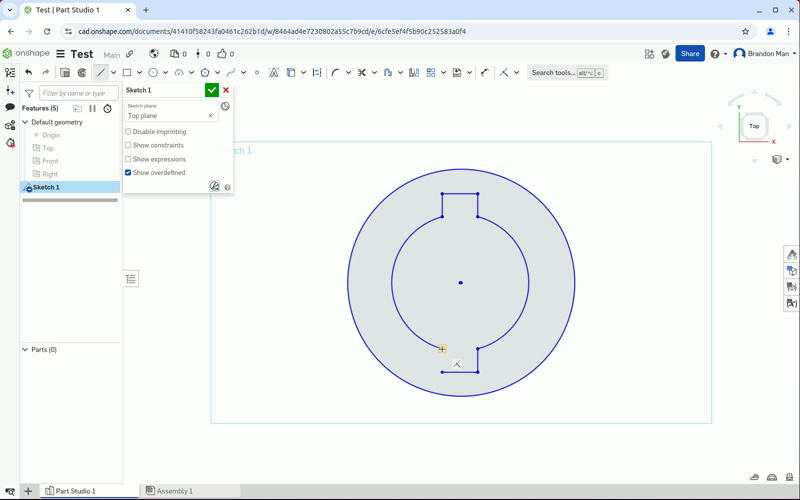
mouse_move(472, 348)
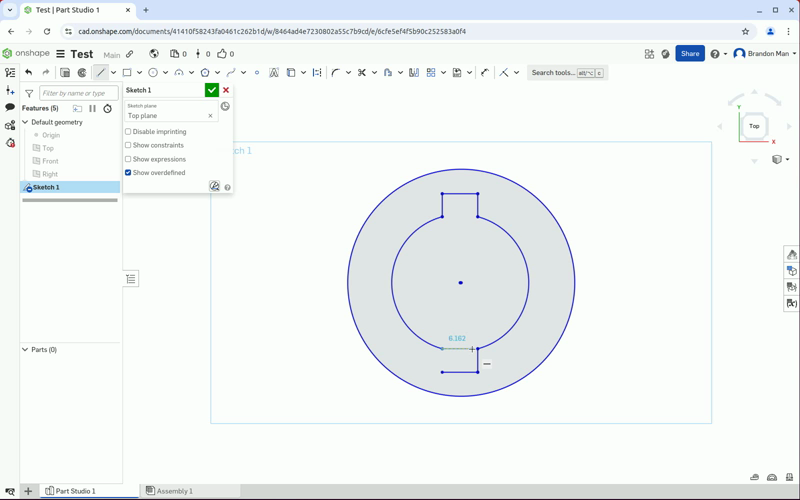
key_down(shift)
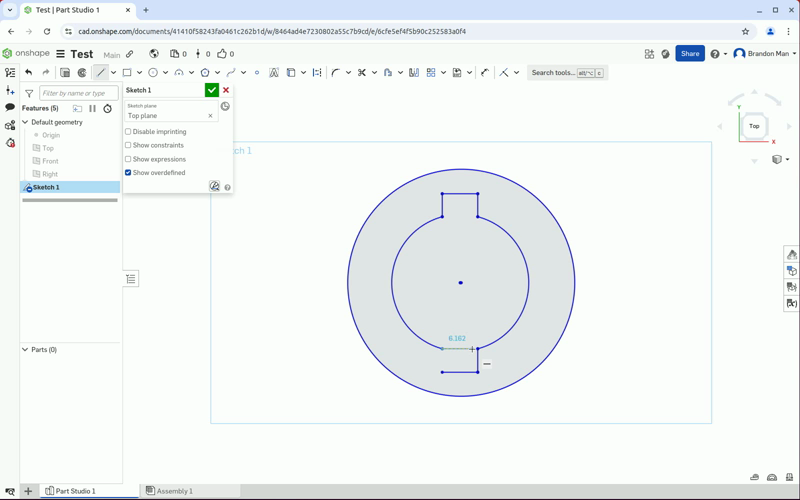
mouse_move(442, 372)
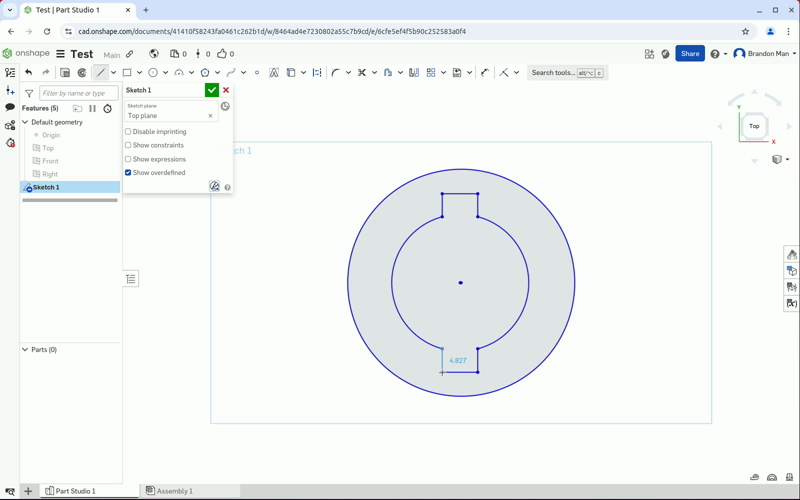
key_up(shift)
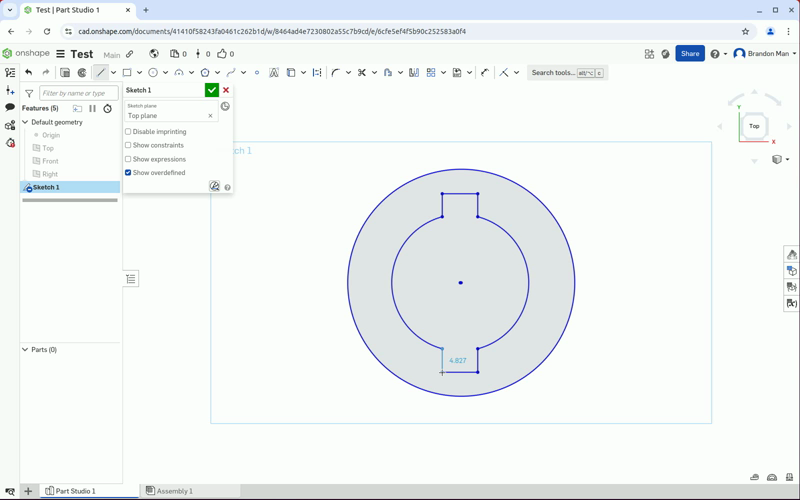
click(442, 372)
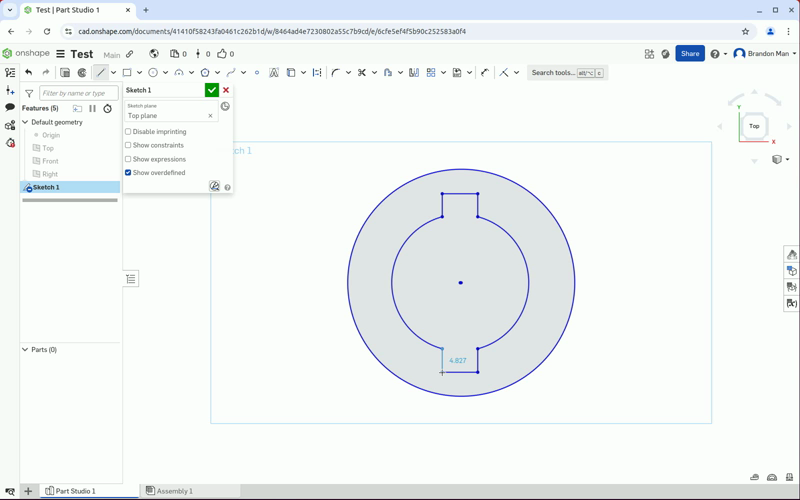
key(esc)
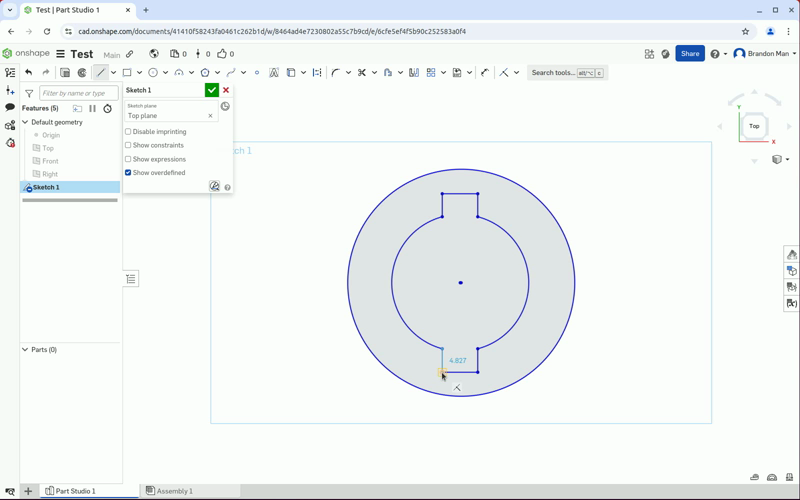
mouse_move(546, 297)
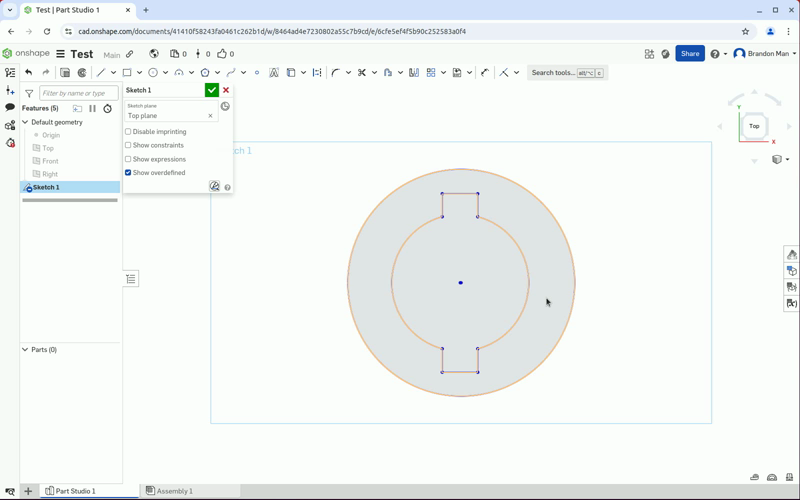
click(546, 297)
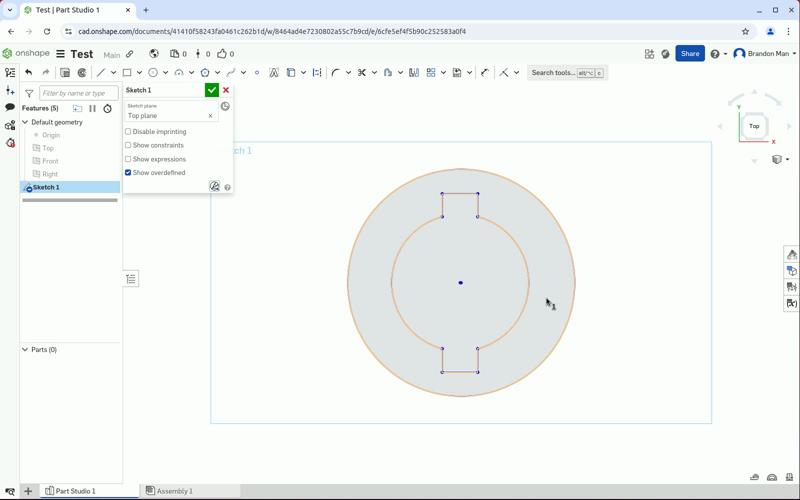
mouse_move(73, 352)
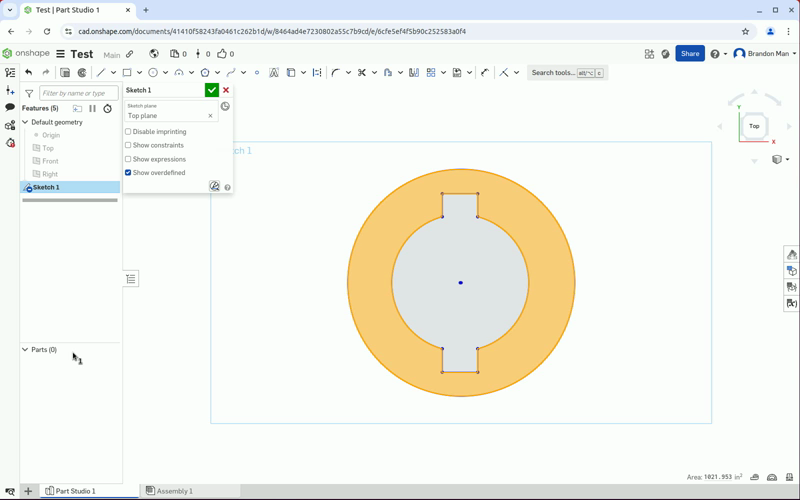
key(shift+y)
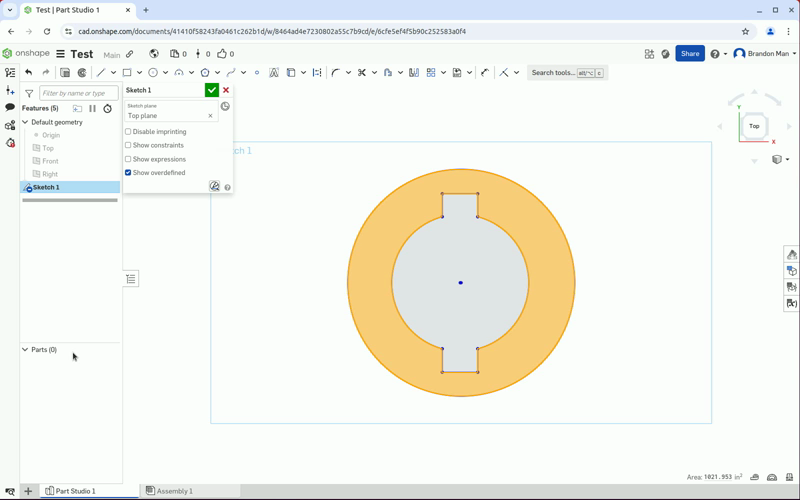
key(shift+e)
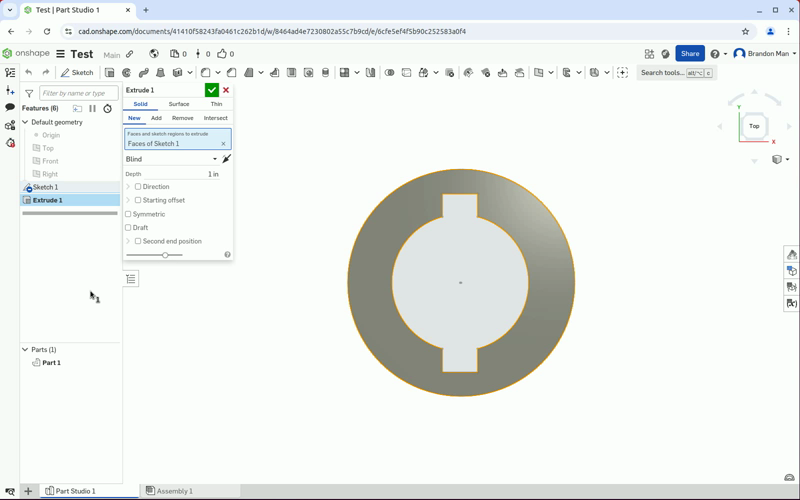
mouse_move(143, 106)
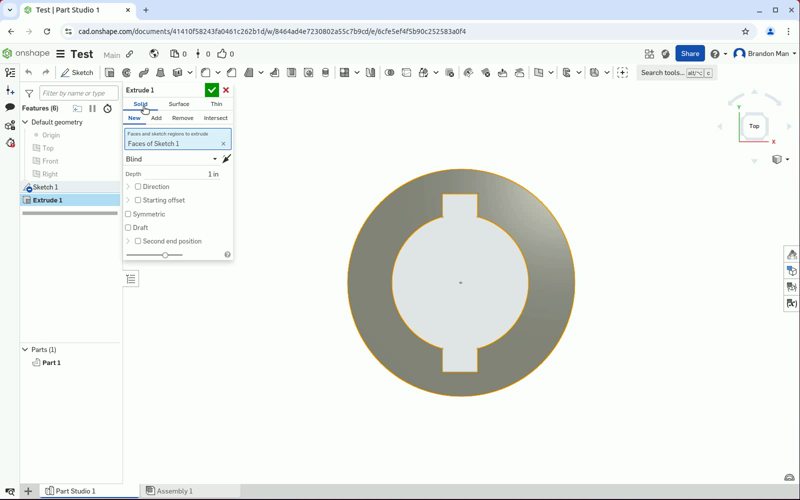
click(143, 106)
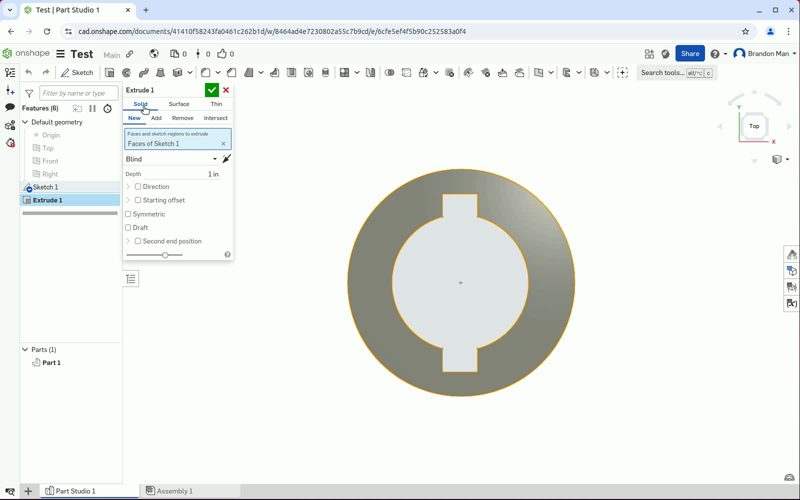
mouse_move(137, 120)
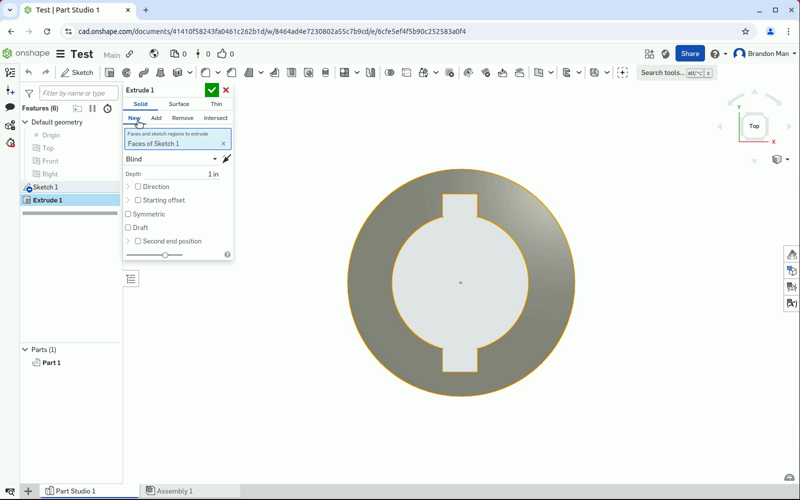
click(137, 120)
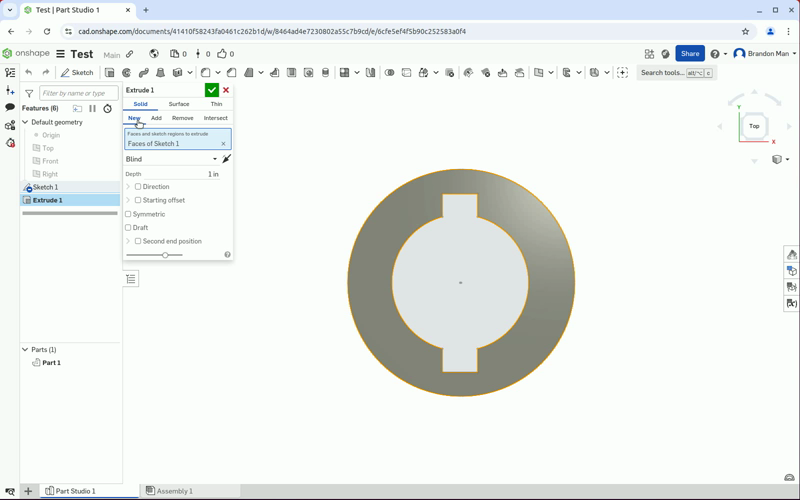
key(tab, 4)
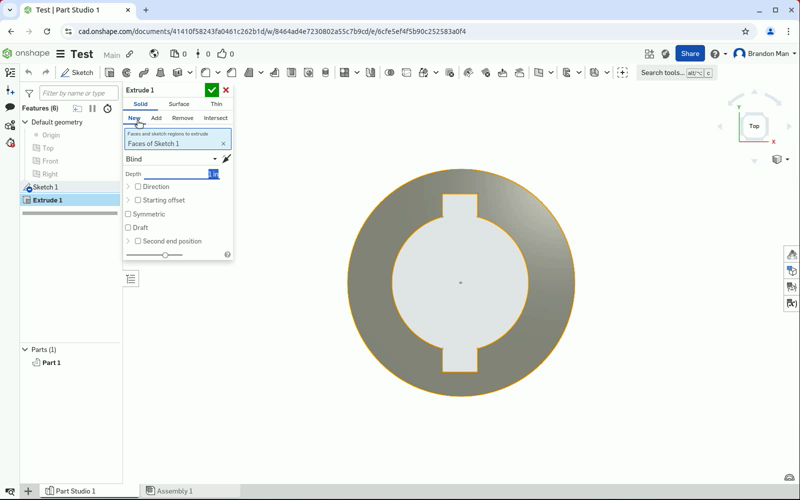
text(11.554)
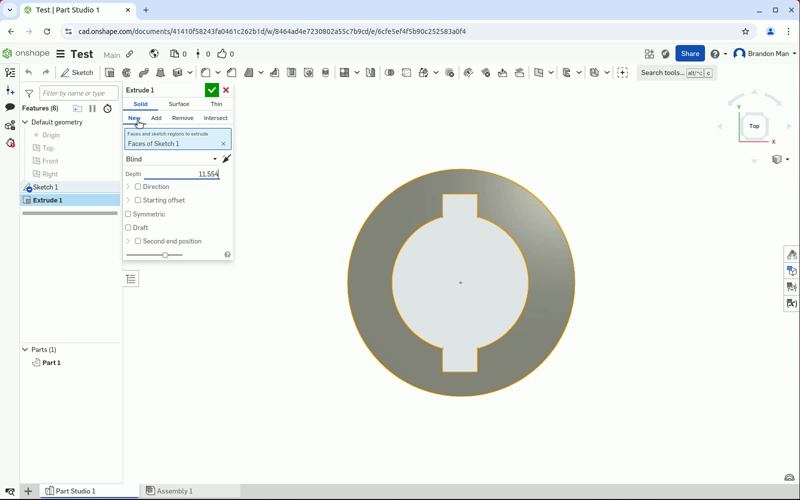
key(enter)
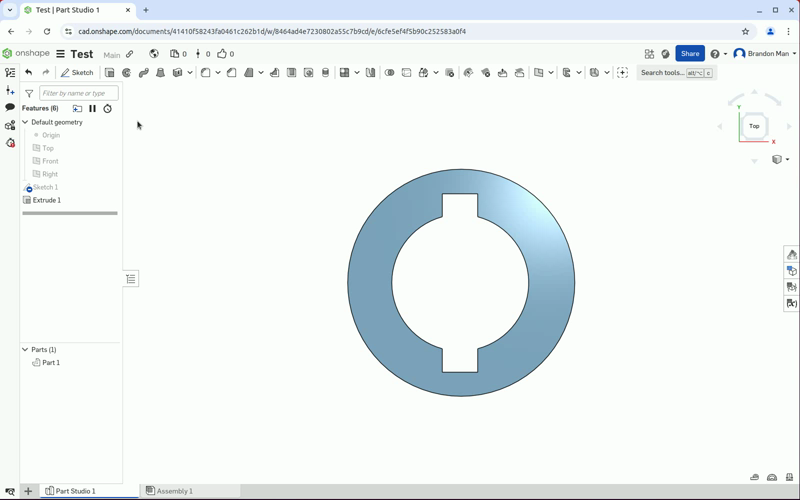
key(shift+h)
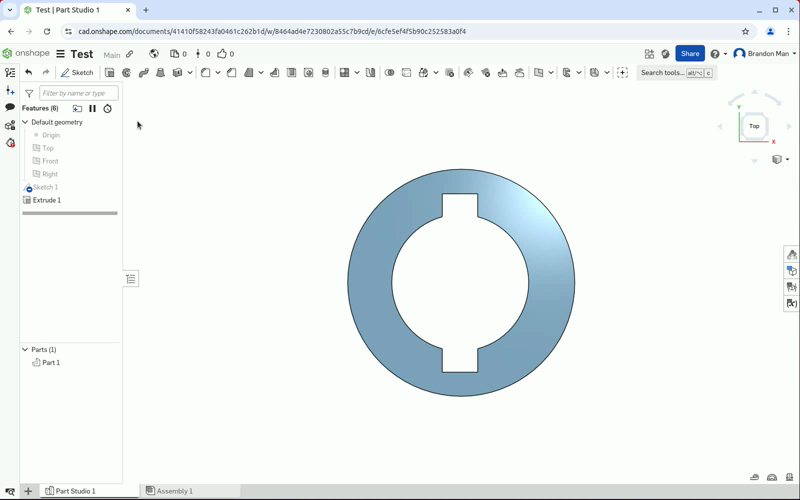
key(shift+h)
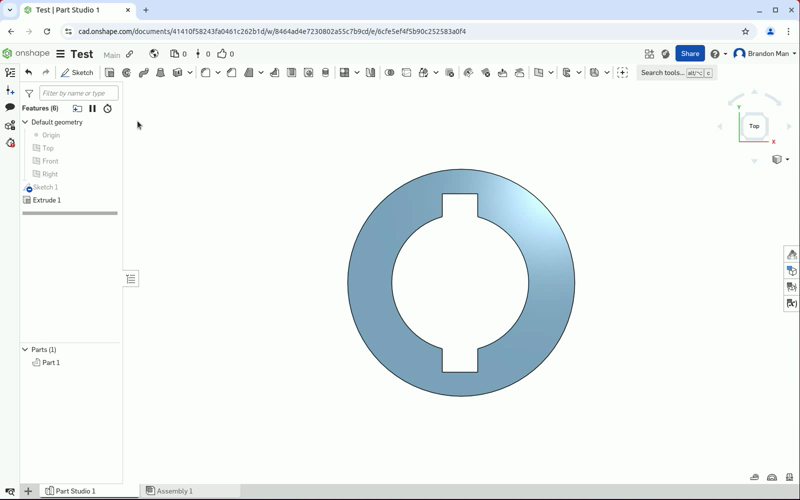
mouse_move(73, 189)
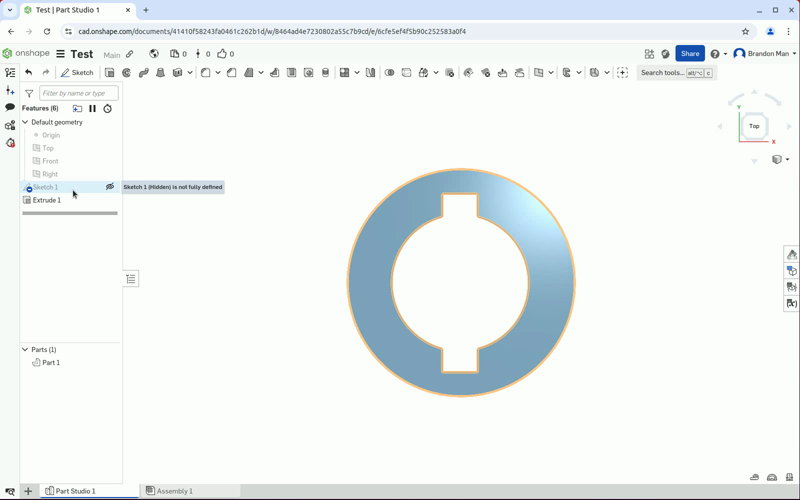
click(73, 189)
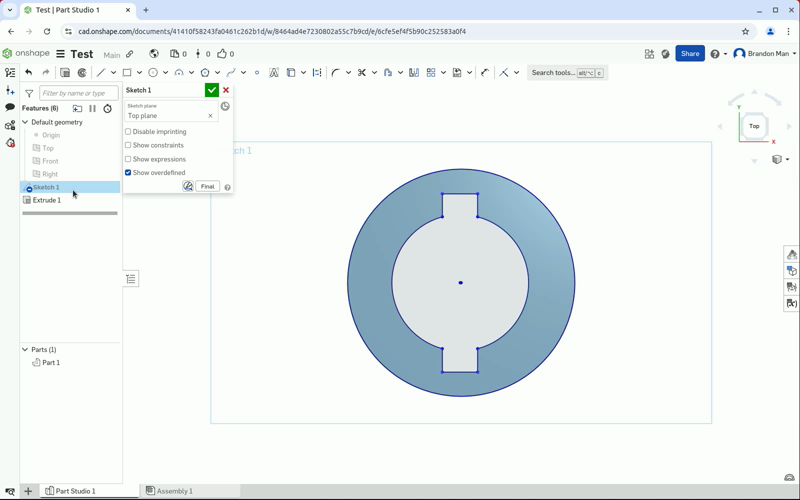
mouse_move(229, 92)
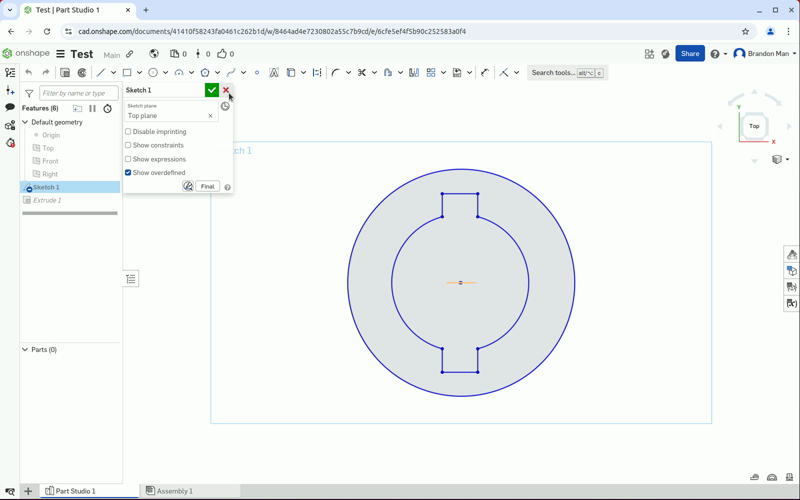
click(229, 92)
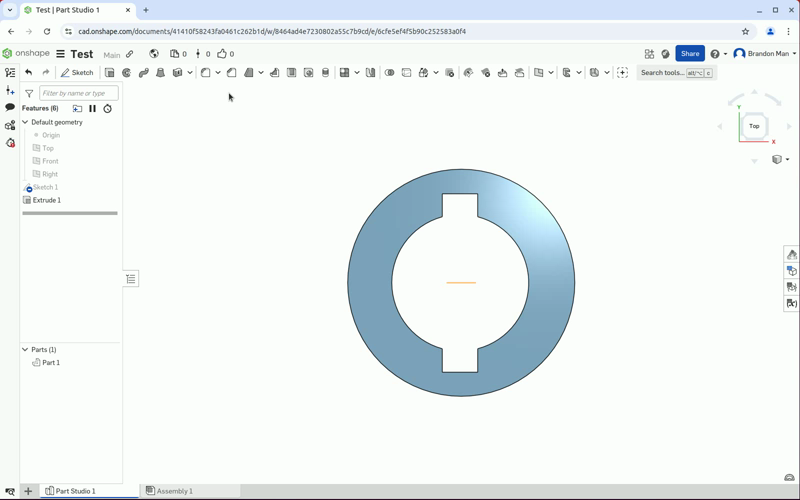
mouse_move(541, 75)
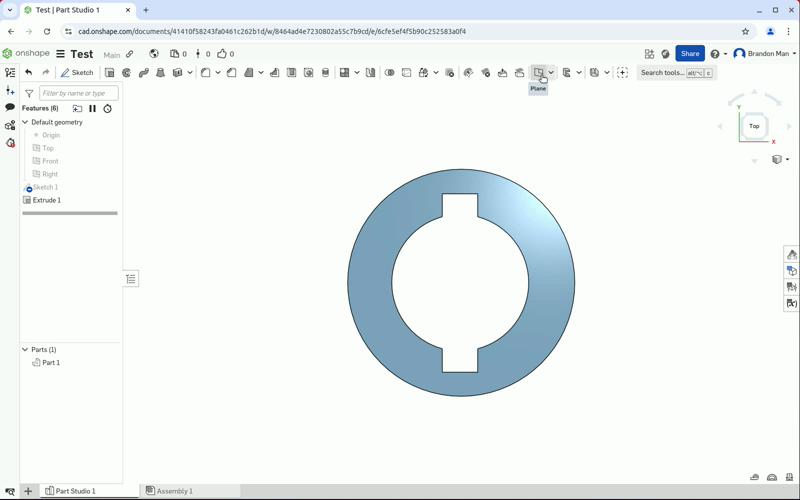
click(541, 75)
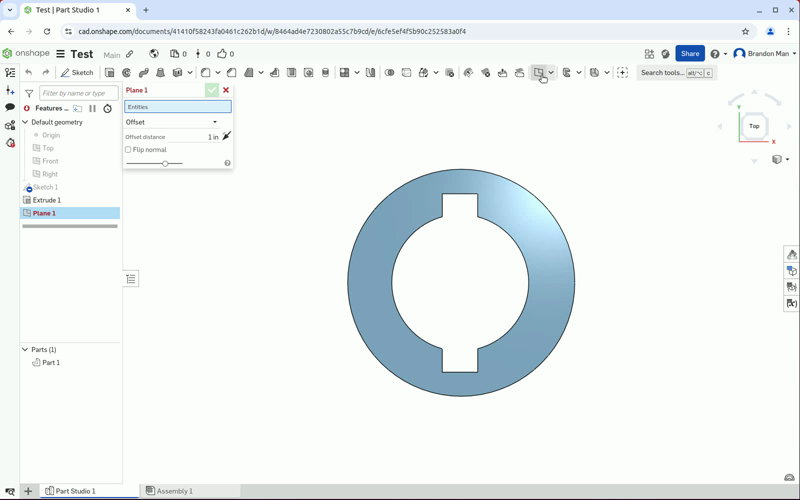
mouse_move(73, 150)
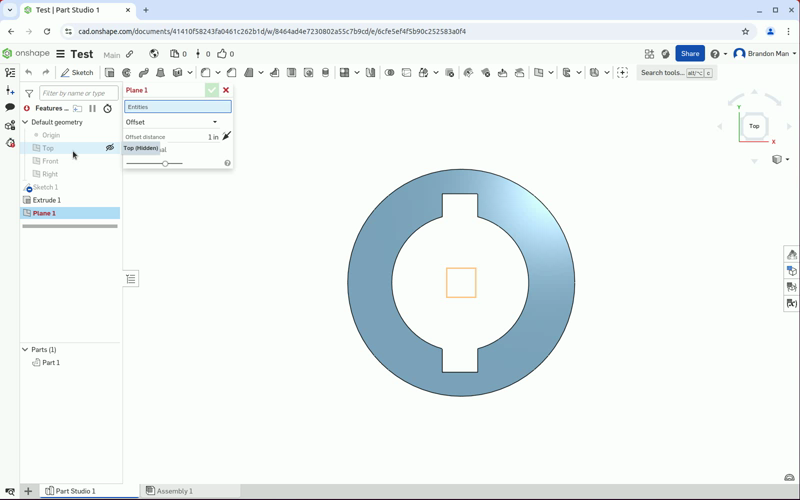
click(73, 150)
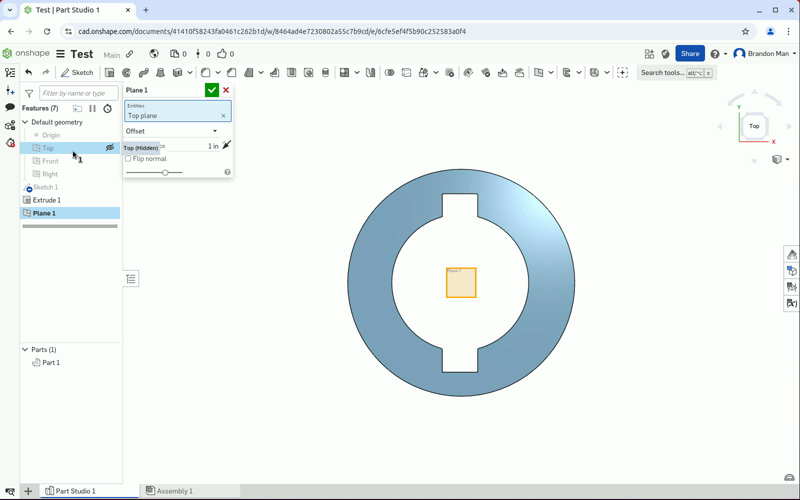
key(tab, 2)
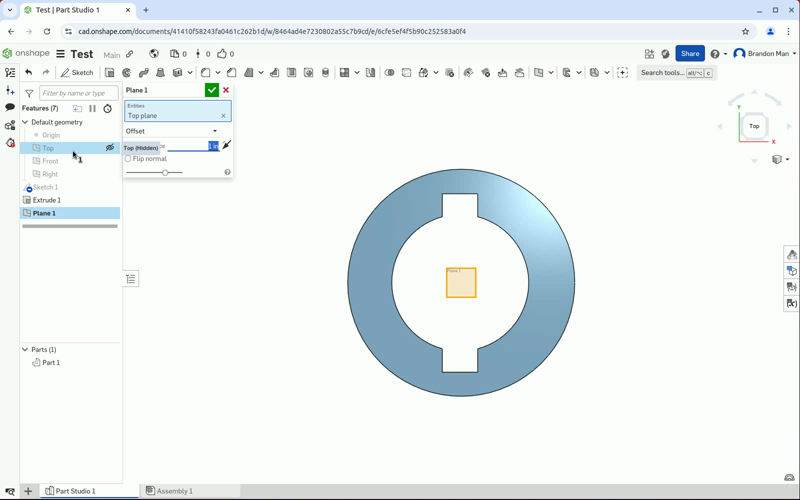
text(11.554)
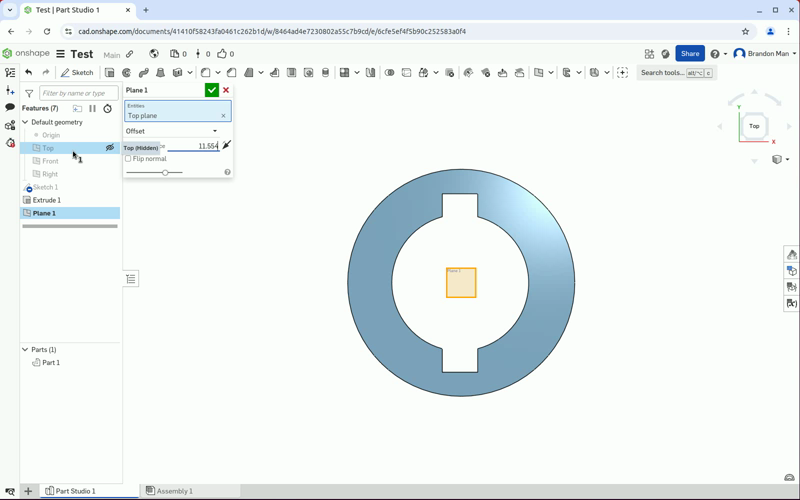
key(enter, 2)
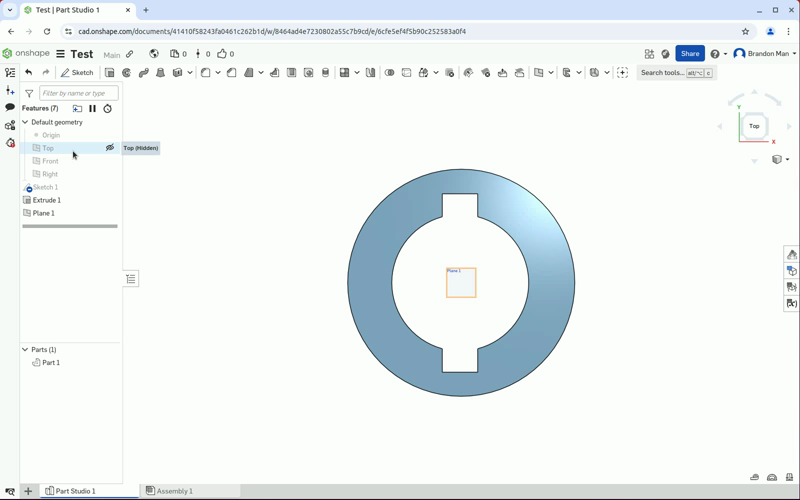
key(shift+s)
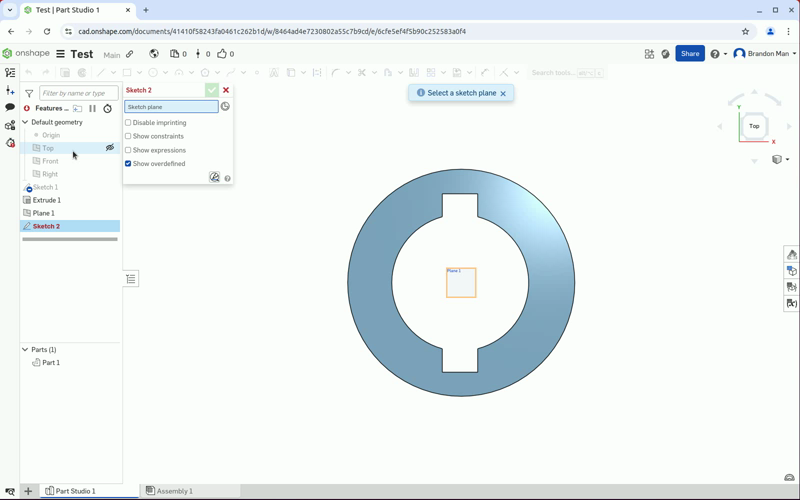
mouse_move(73, 215)
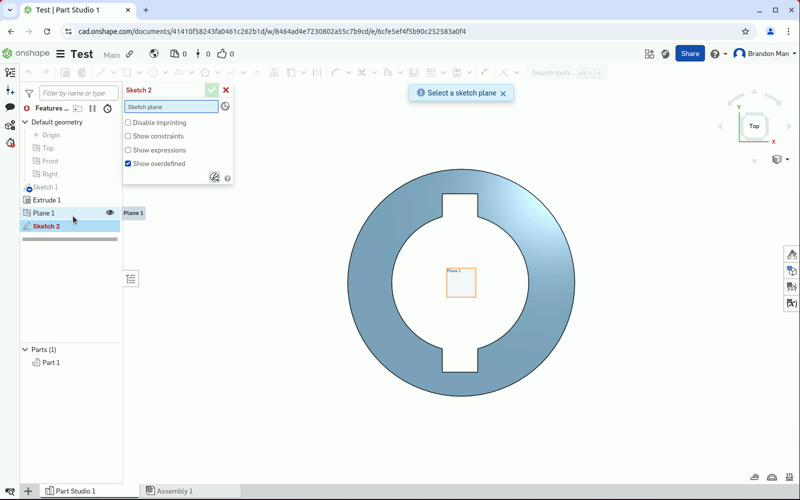
click(73, 215)
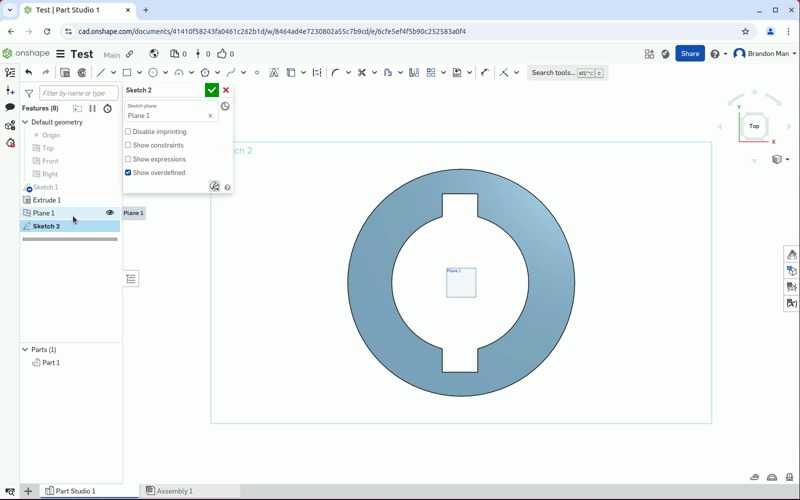
mouse_move(73, 352)
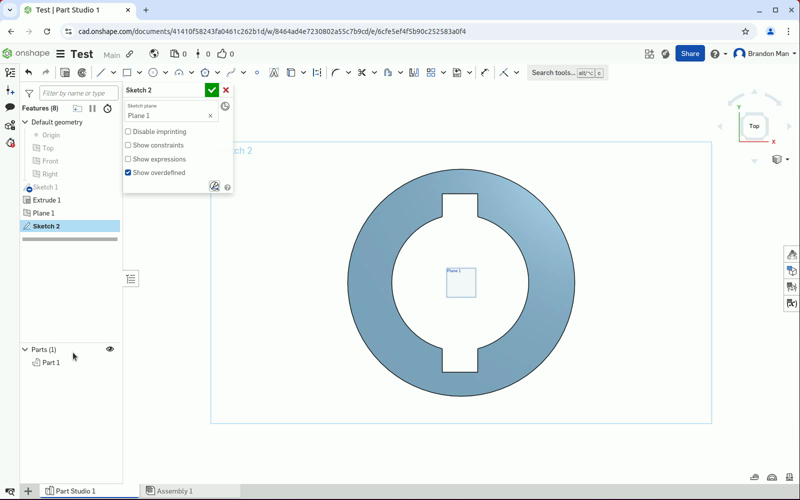
key(y)
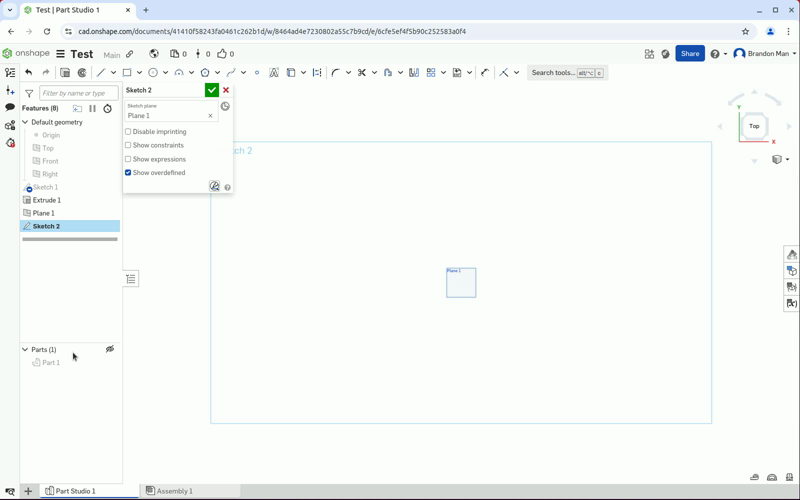
key(l)
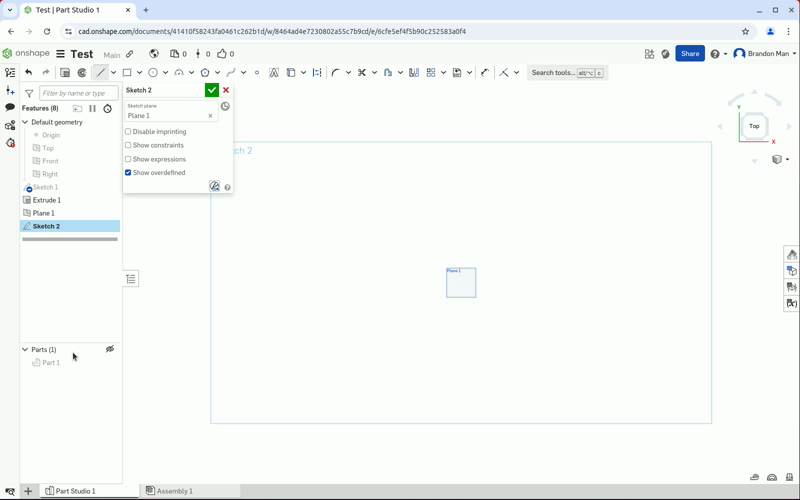
key_down(shift)
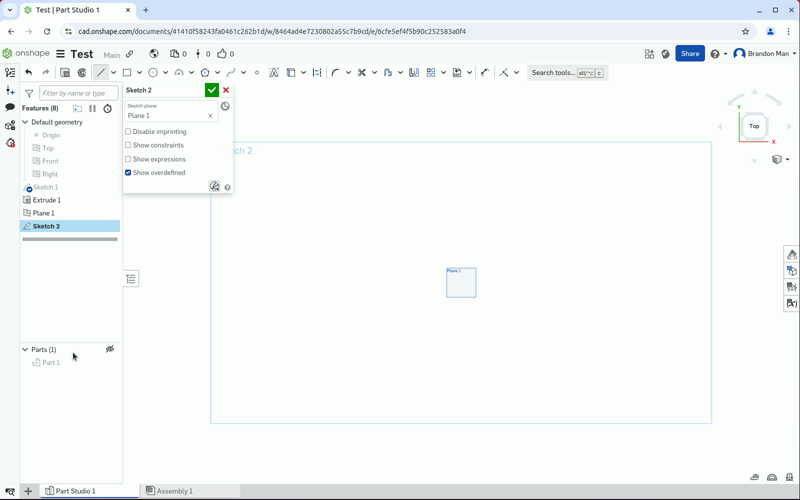
mouse_move(444, 205)
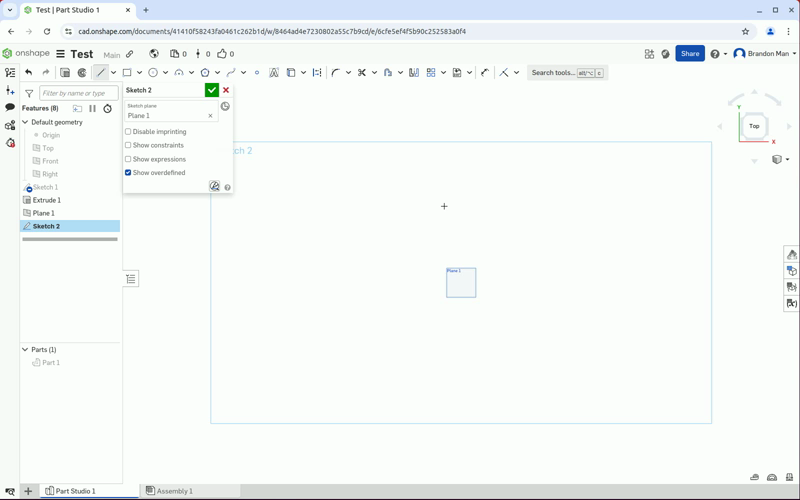
click(444, 205)
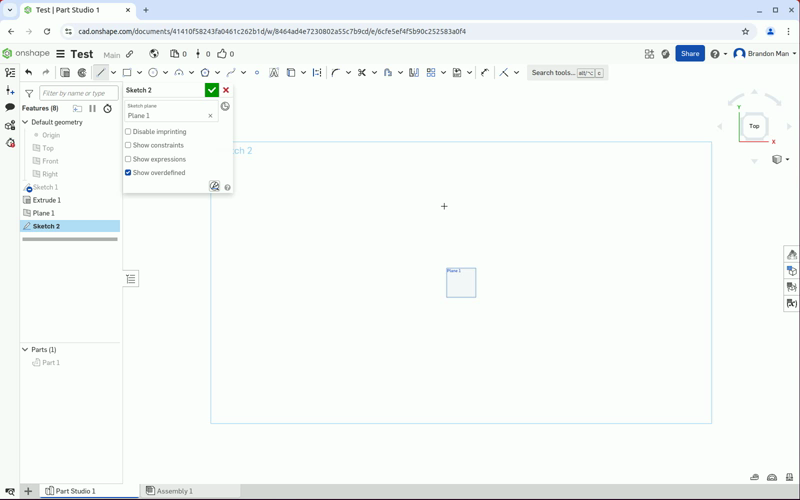
key_up(shift)
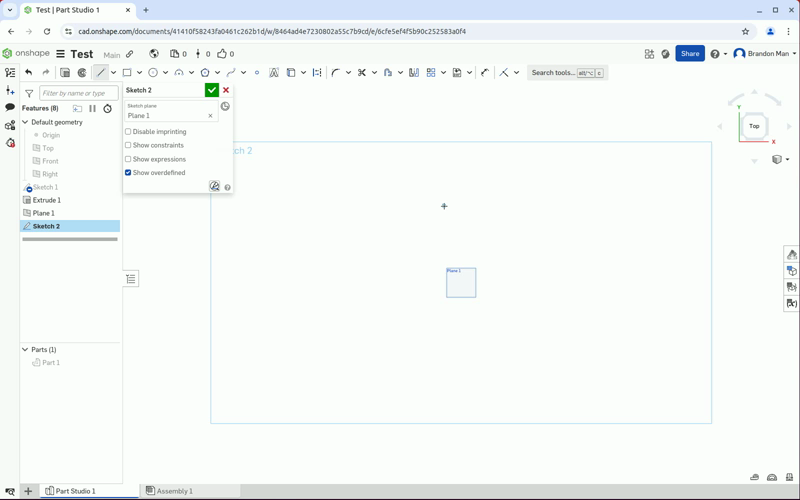
key_down(shift)
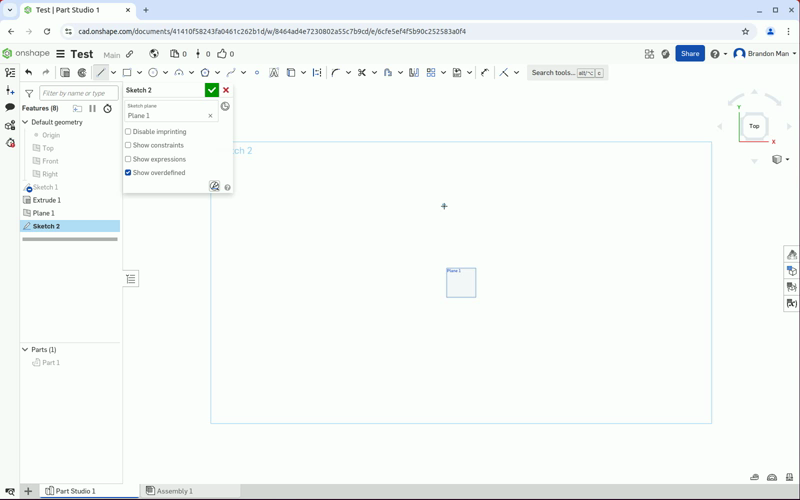
mouse_move(474, 205)
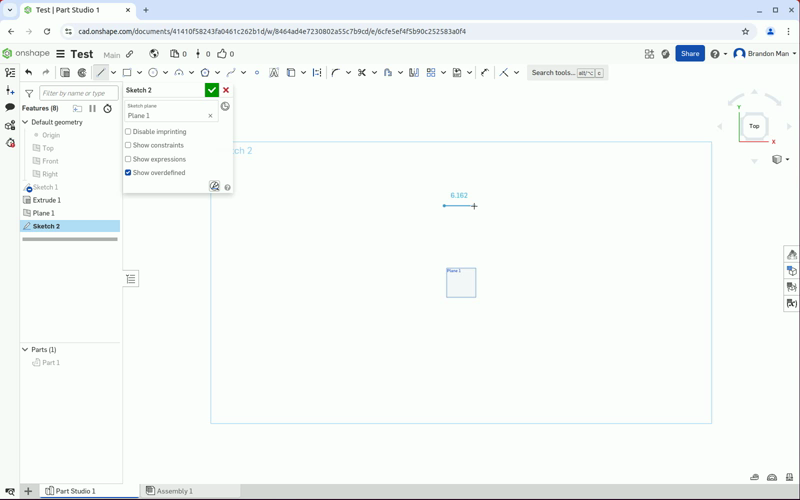
mouse_move(479, 205)
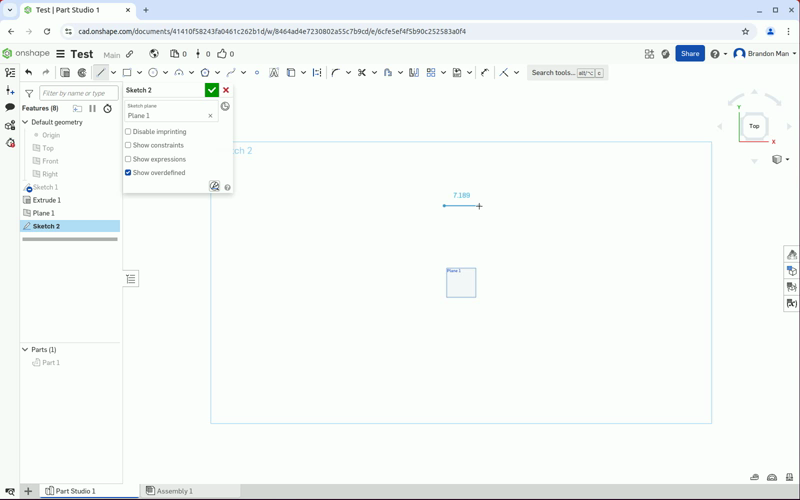
click(479, 205)
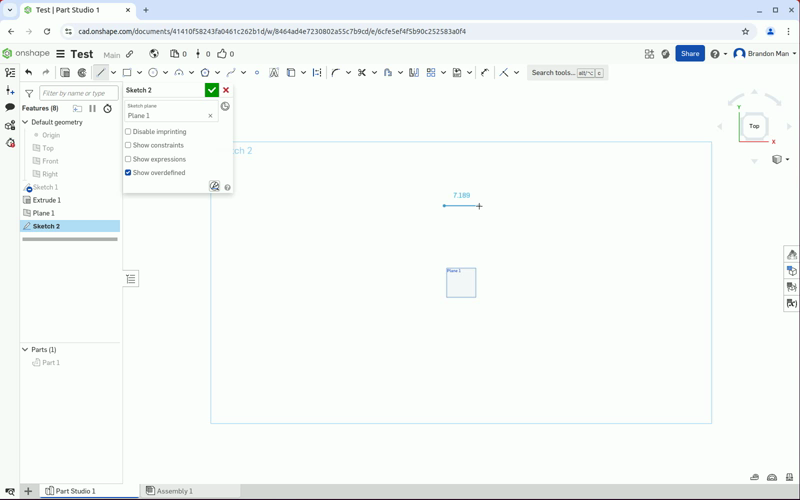
key_up(shift)
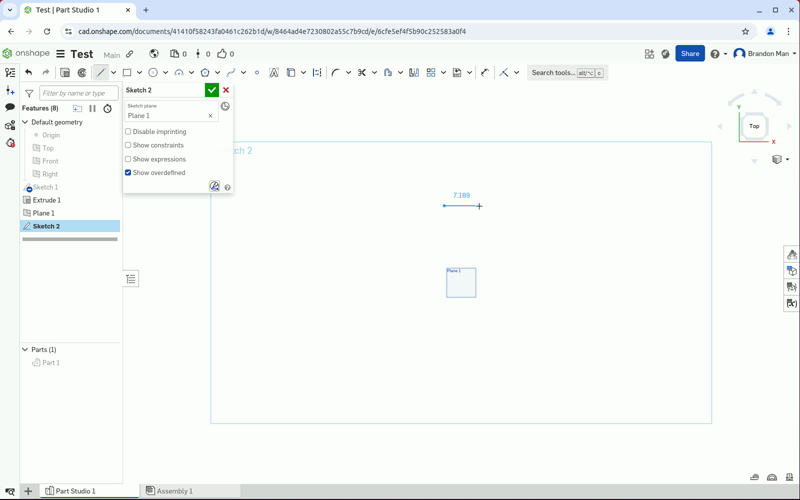
key_down(shift)
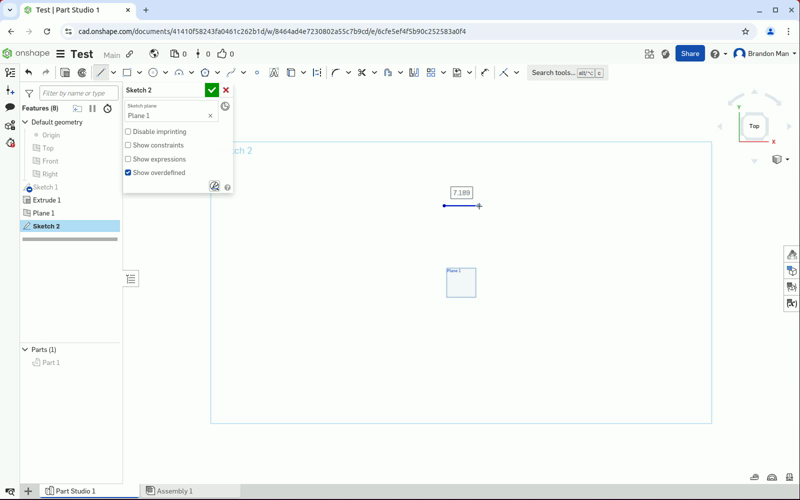
mouse_move(509, 205)
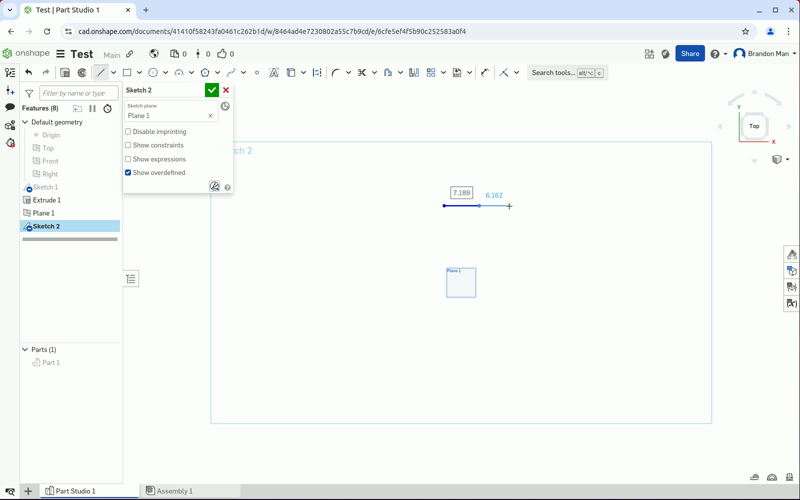
mouse_move(479, 192)
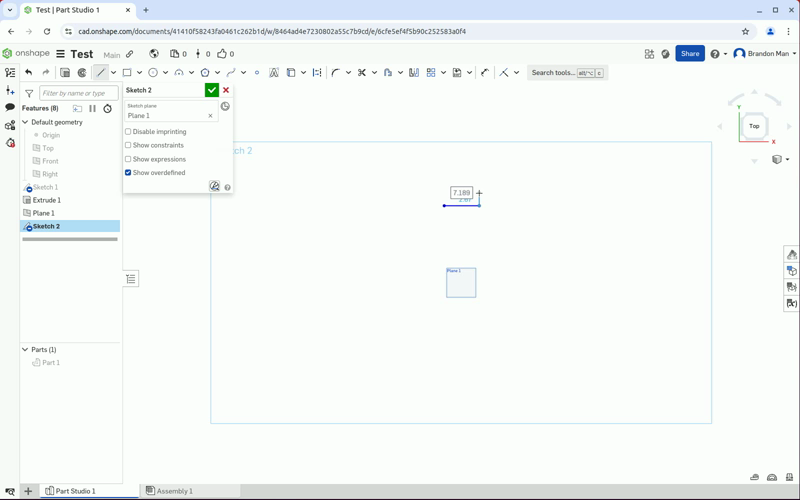
click(479, 192)
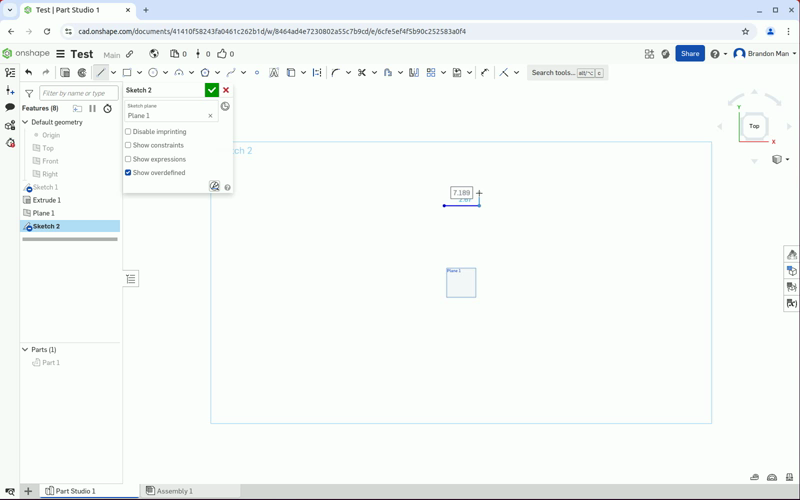
key_up(shift)
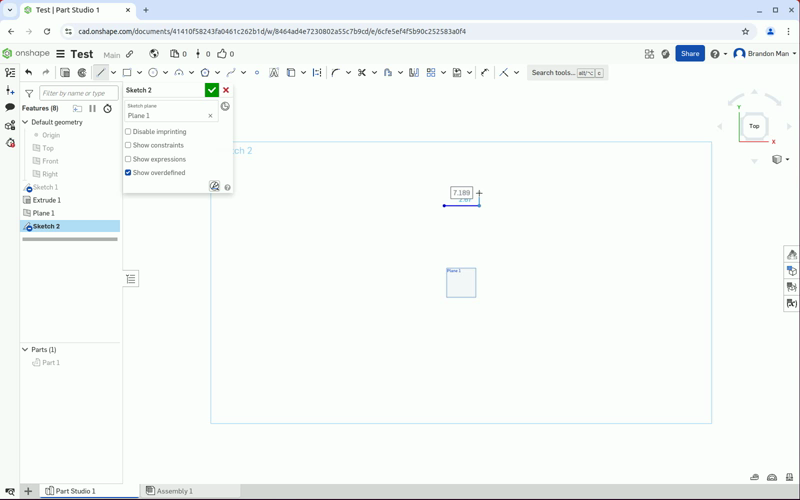
key_down(shift)
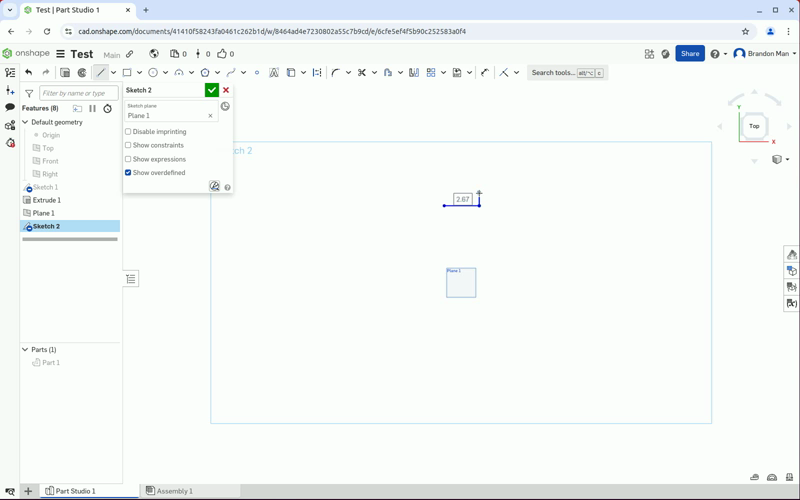
mouse_move(509, 192)
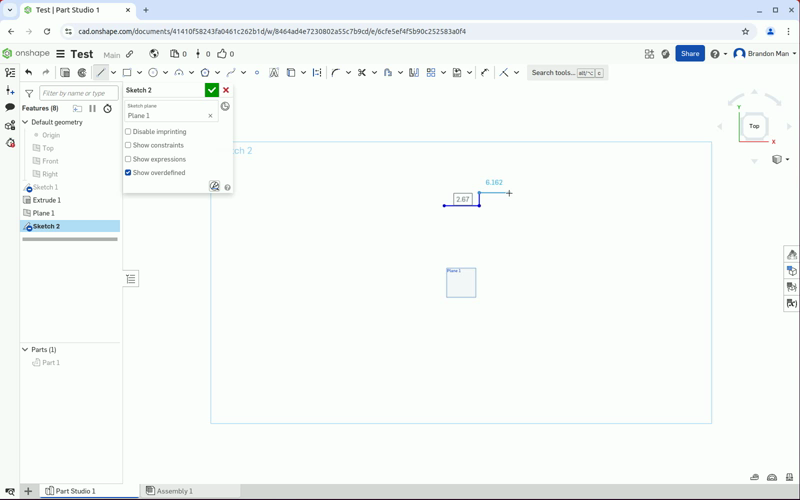
mouse_move(444, 192)
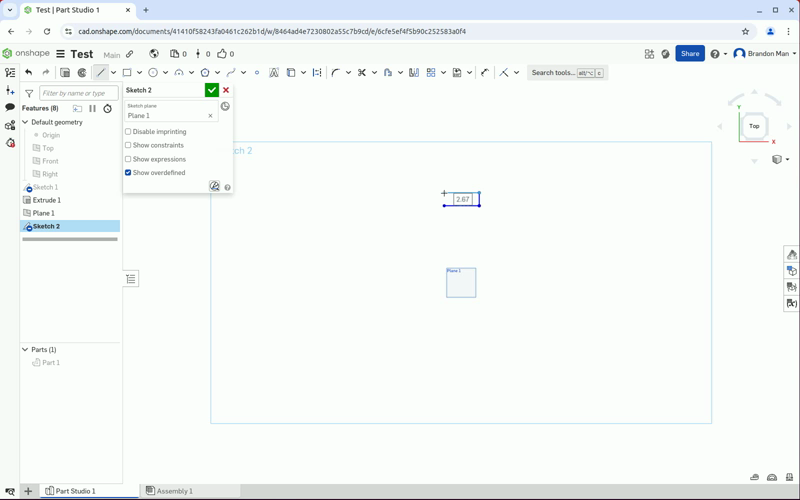
click(444, 192)
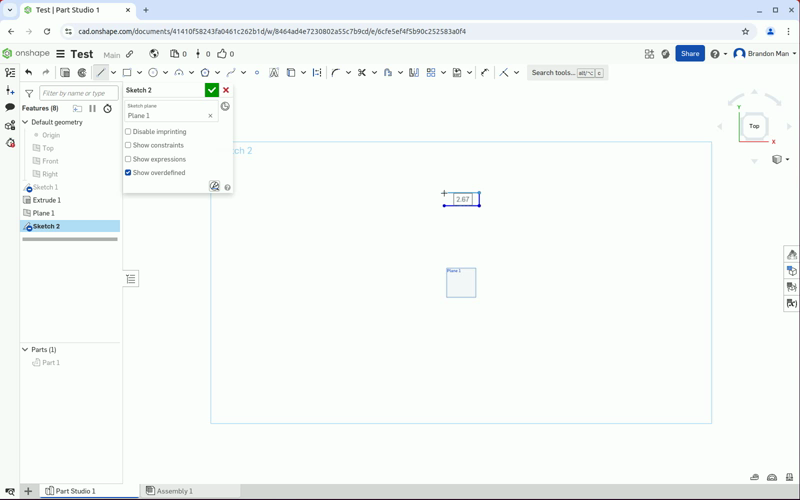
key_up(shift)
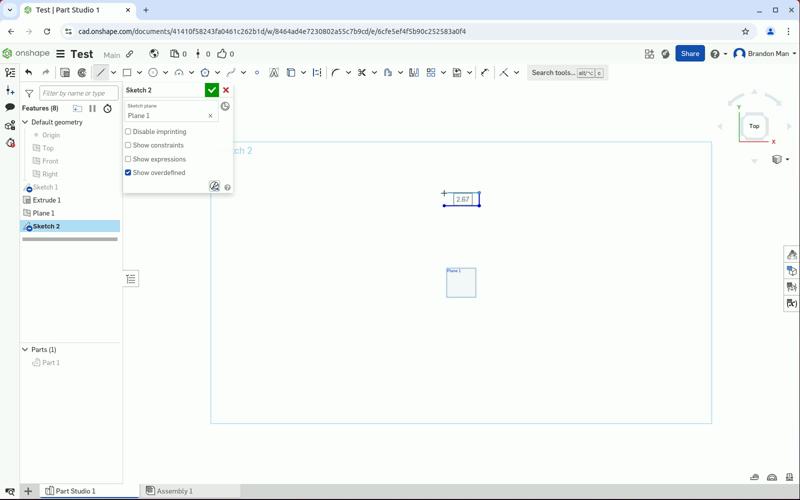
mouse_move(474, 192)
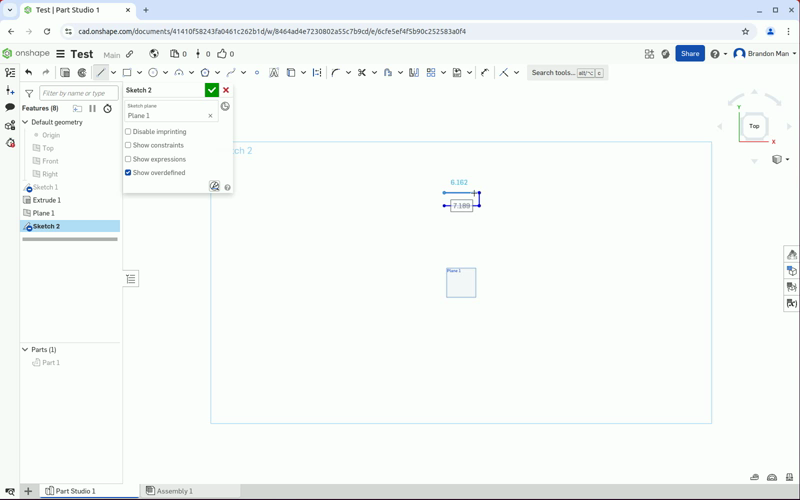
key_down(shift)
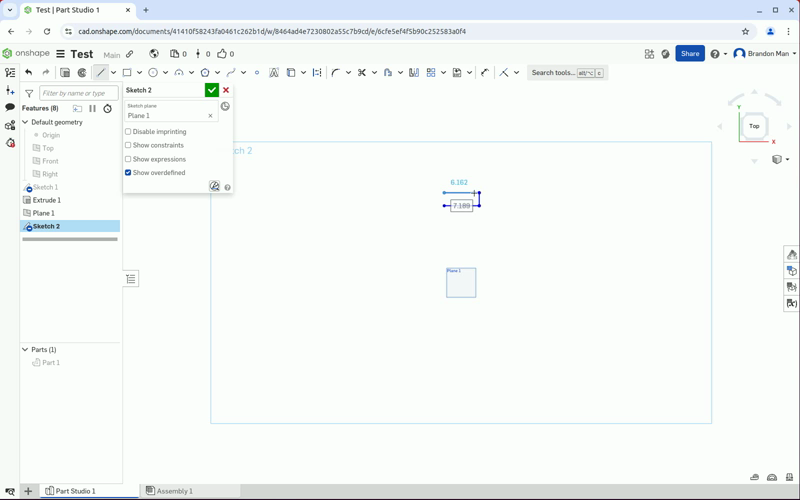
mouse_move(444, 205)
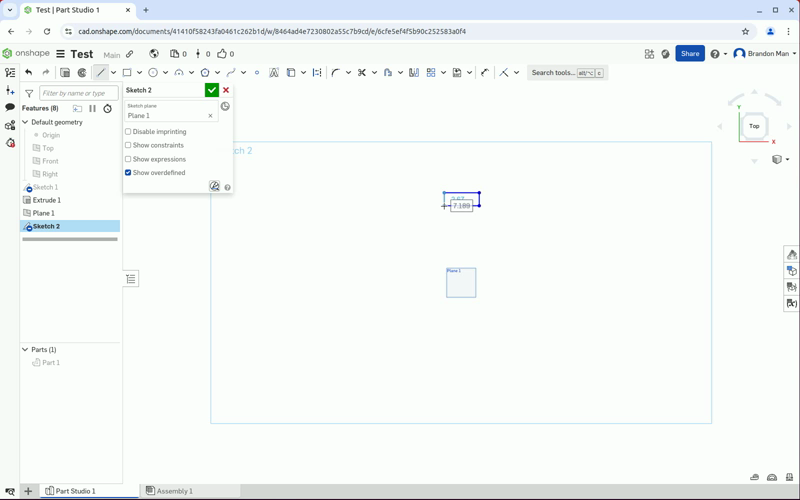
key_up(shift)
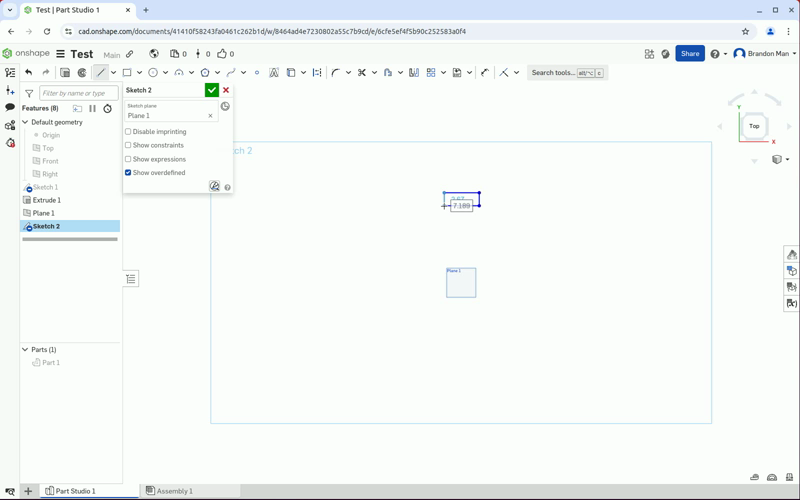
click(444, 205)
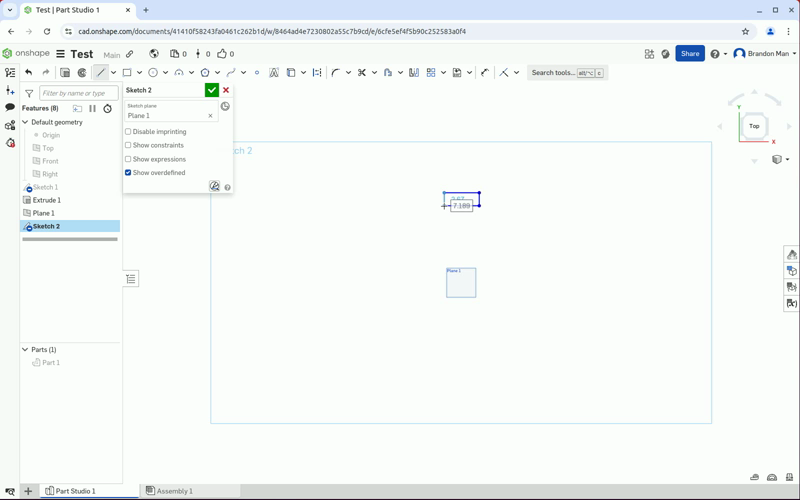
key(esc)
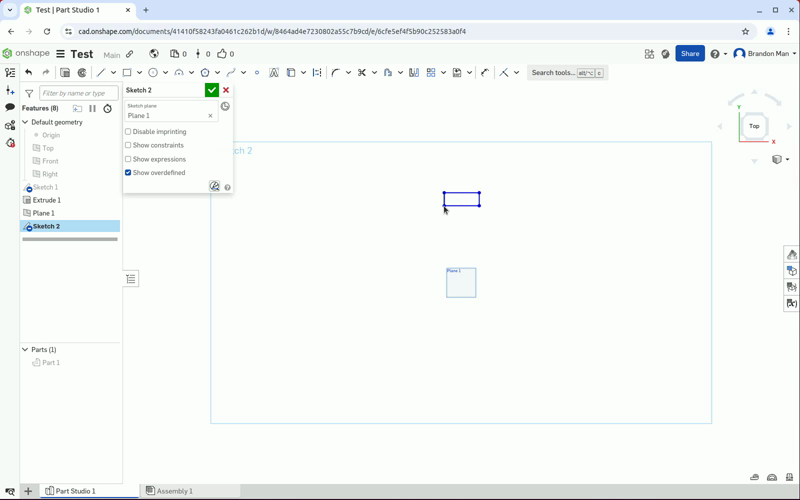
mouse_move(452, 202)
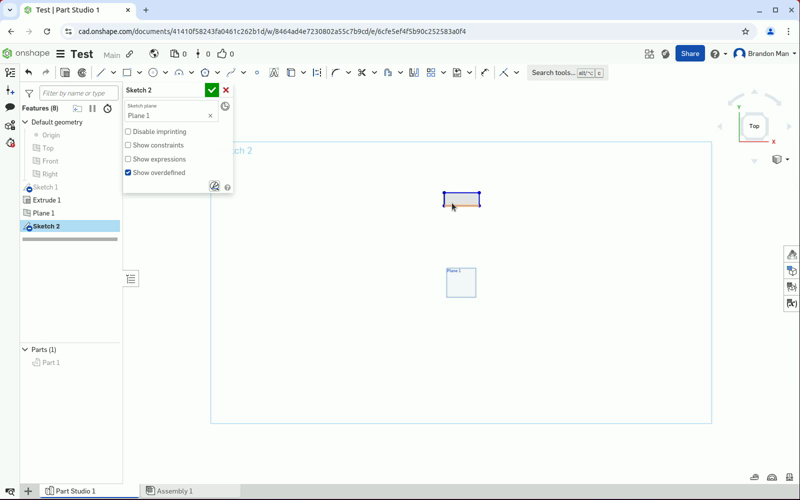
scroll(6)
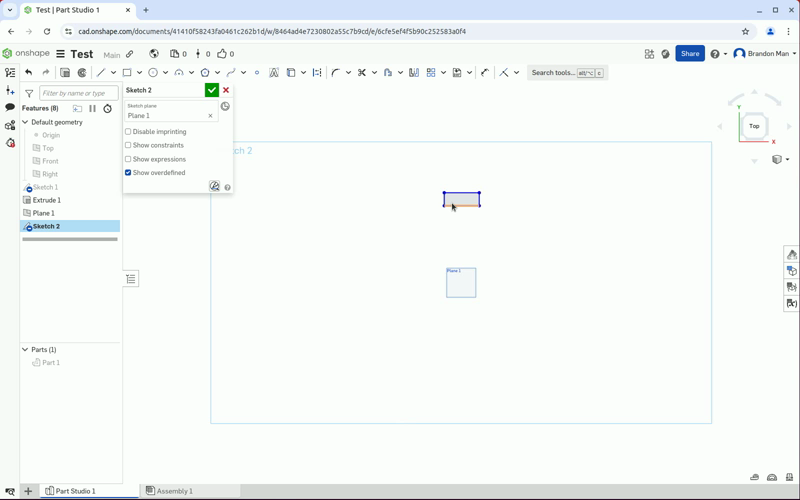
scroll(6)
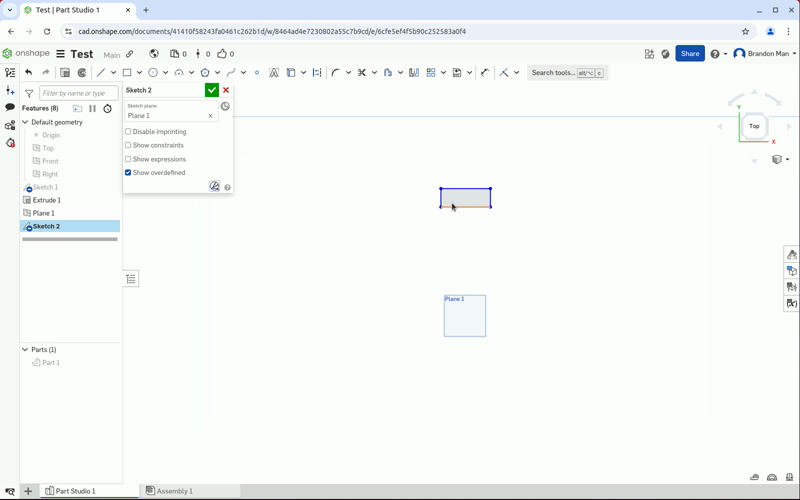
scroll(6)
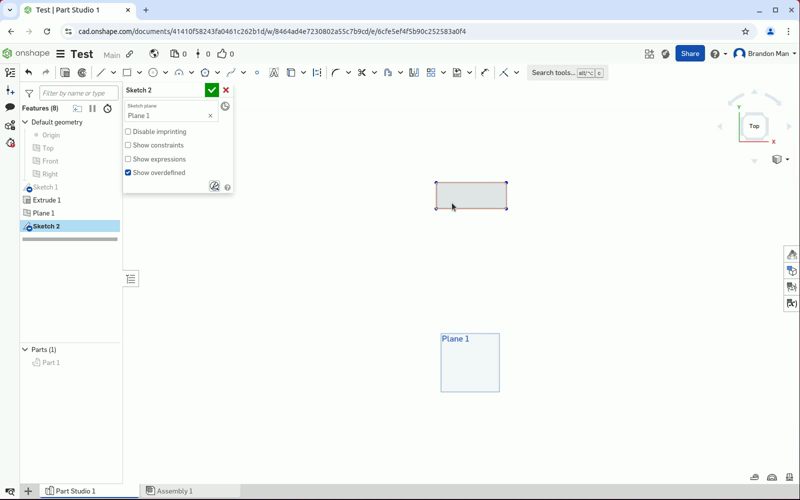
scroll(6)
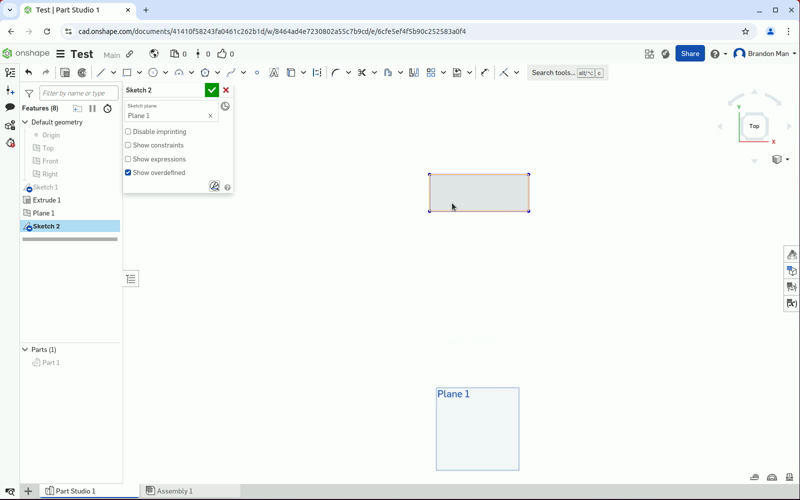
scroll(6)
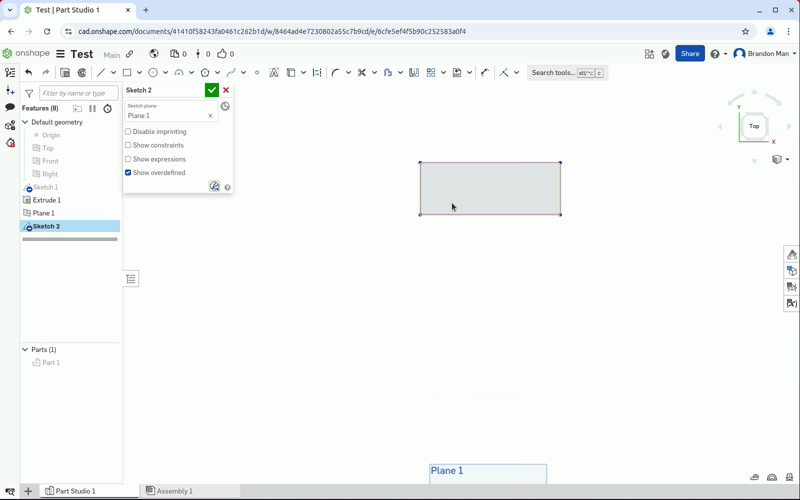
scroll(6)
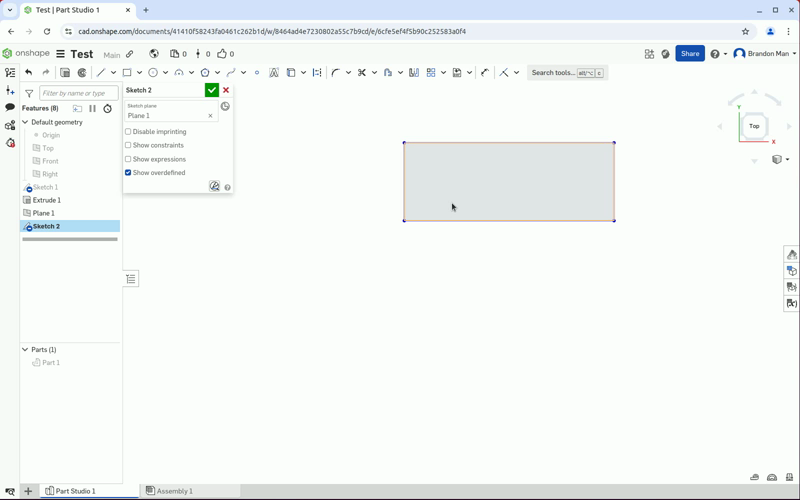
scroll(6)
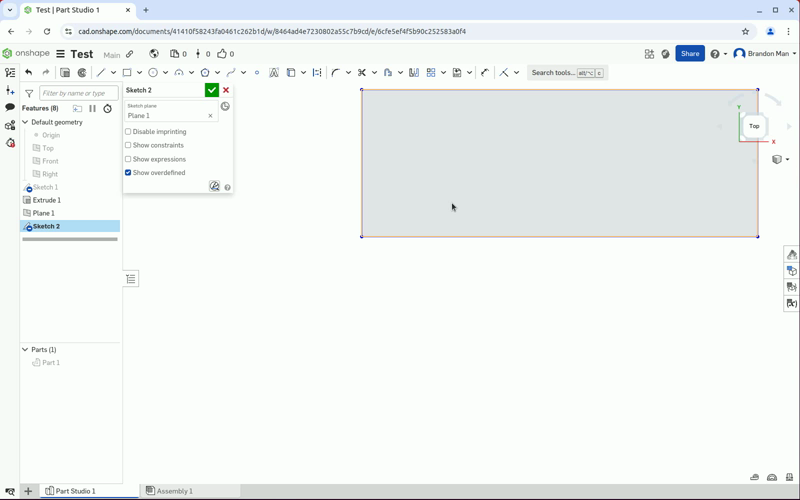
click(452, 202)
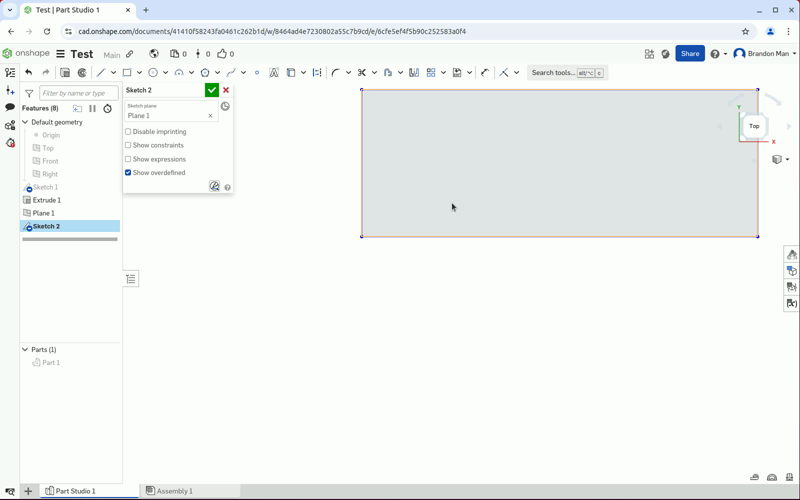
scroll(-6)
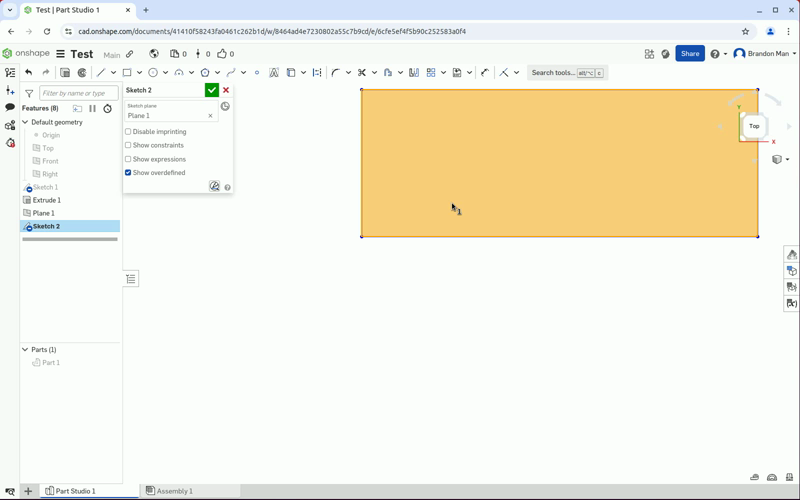
scroll(-6)
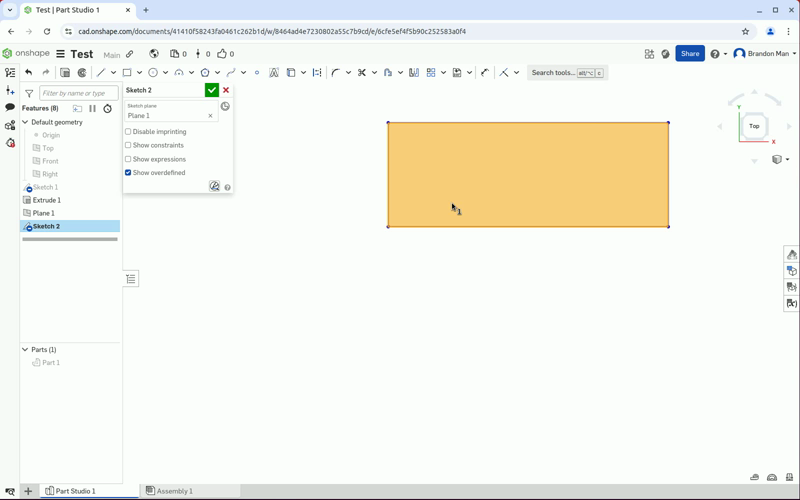
scroll(-6)
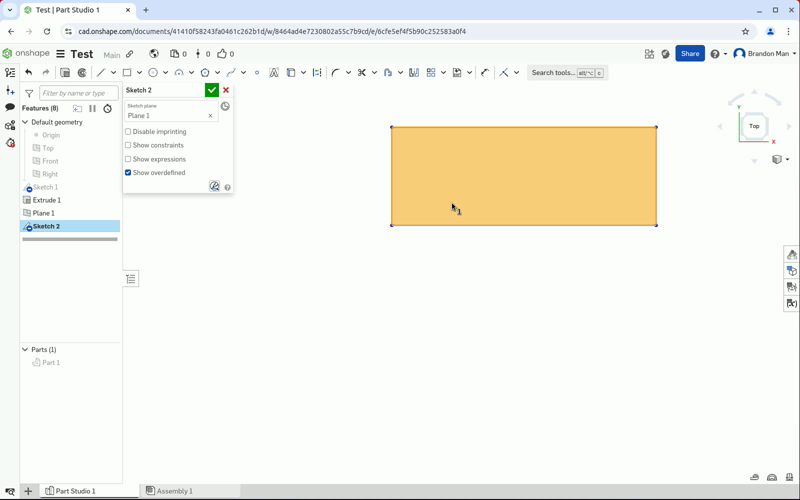
scroll(-6)
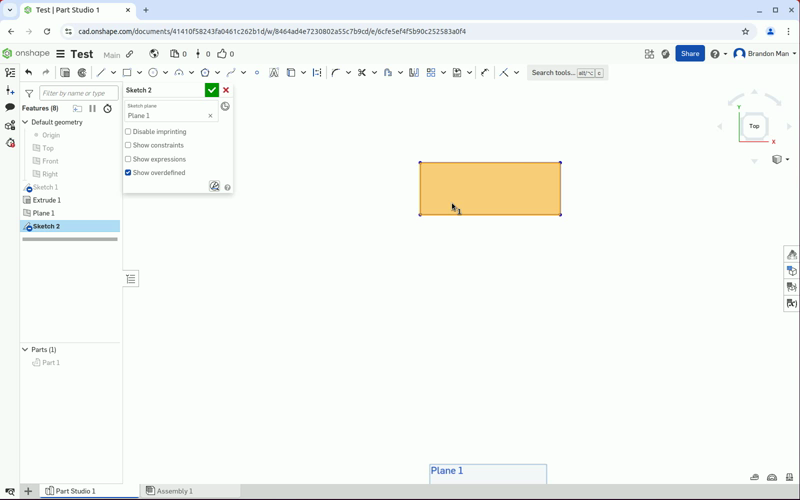
scroll(-6)
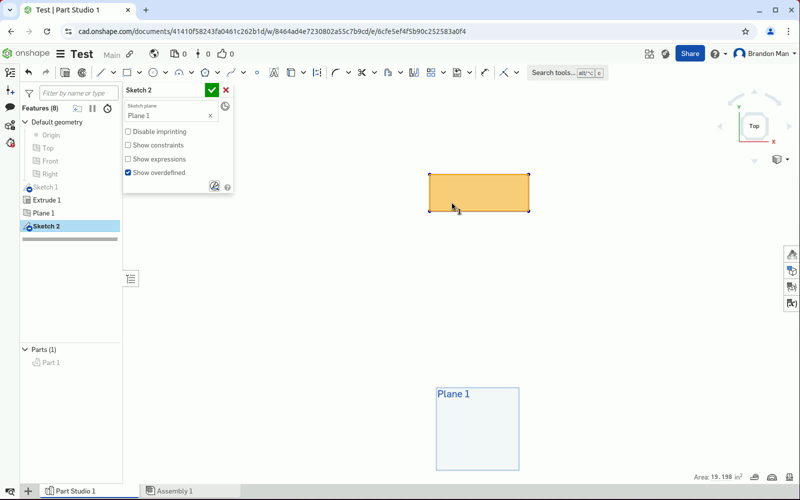
scroll(-6)
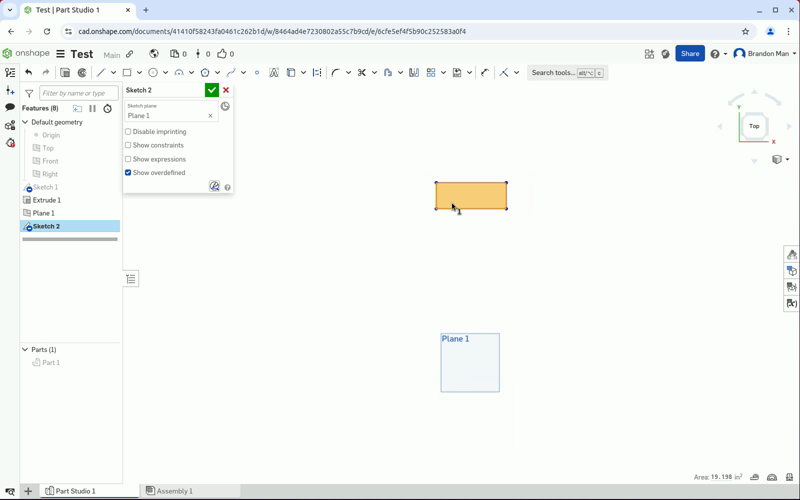
scroll(-6)
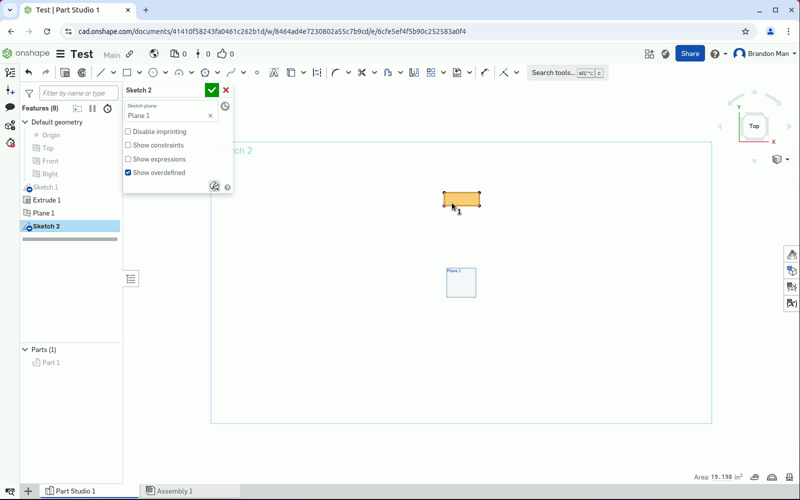
mouse_move(73, 352)
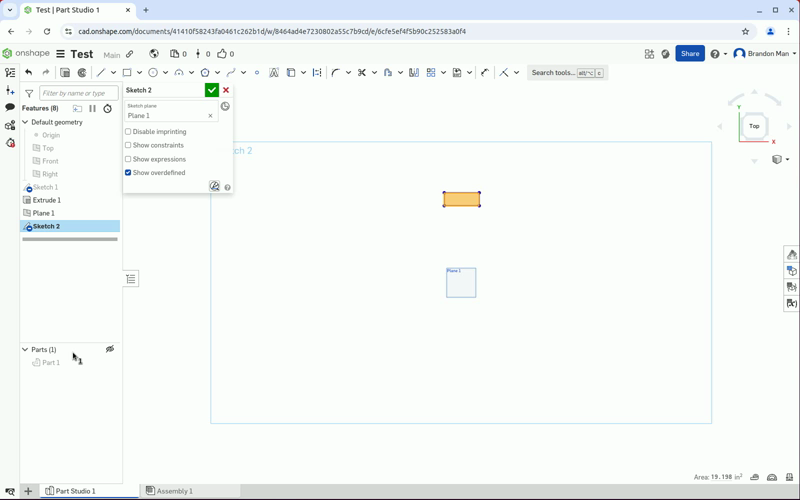
key(shift+y)
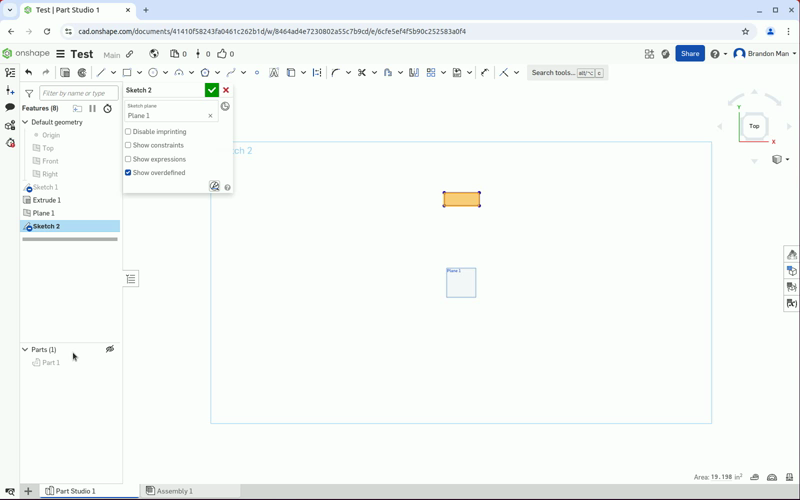
key(shift+e)
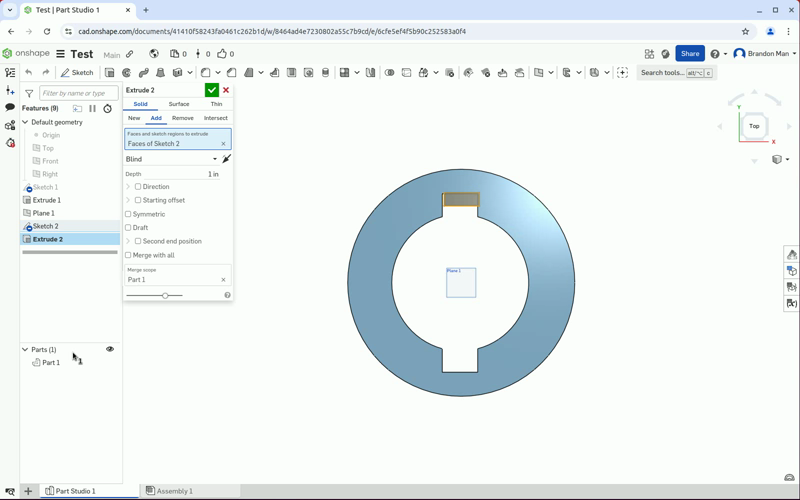
mouse_move(143, 106)
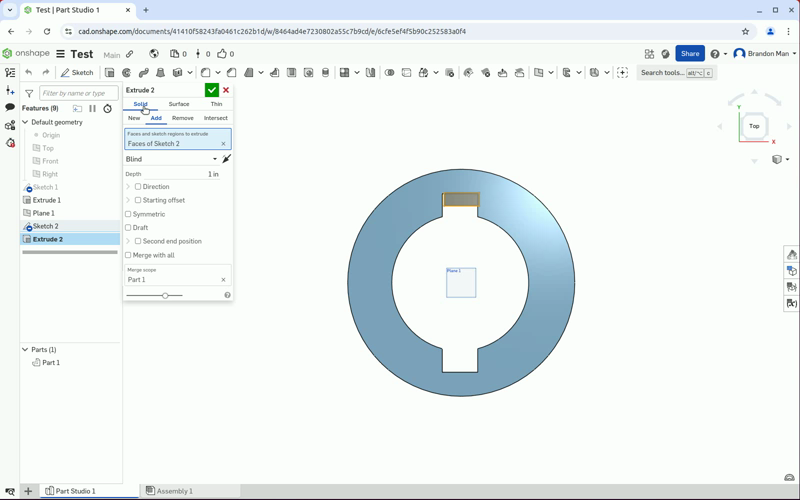
click(143, 106)
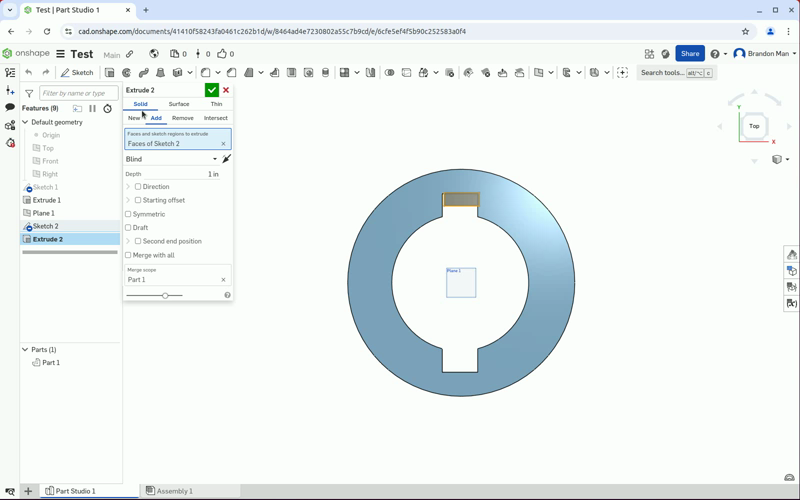
mouse_move(137, 120)
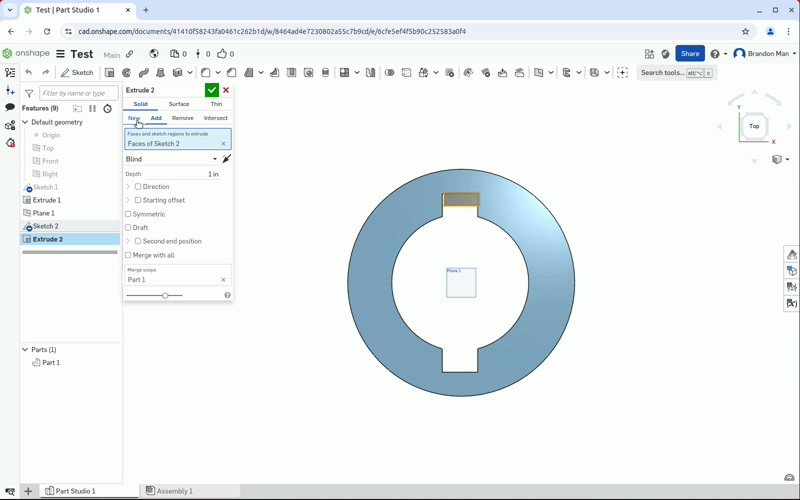
click(137, 120)
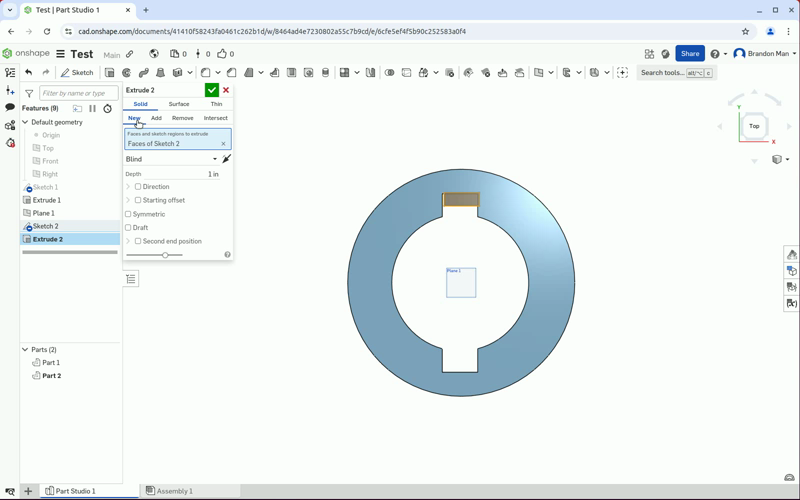
key(tab, 4)
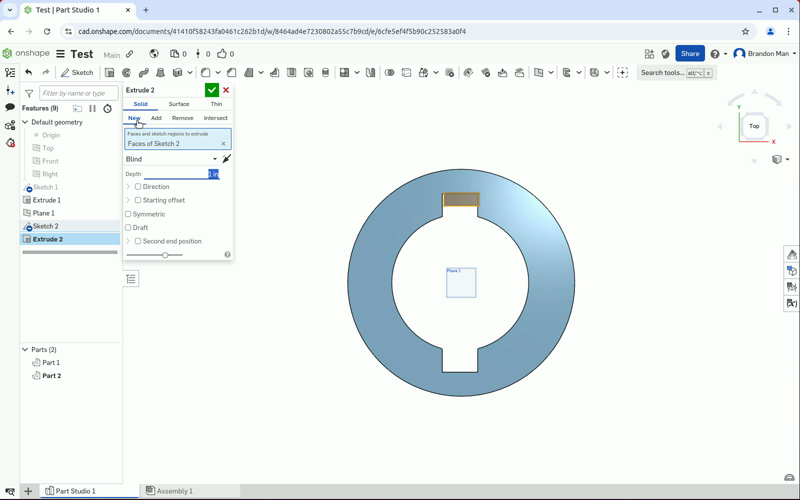
text(-11.554)
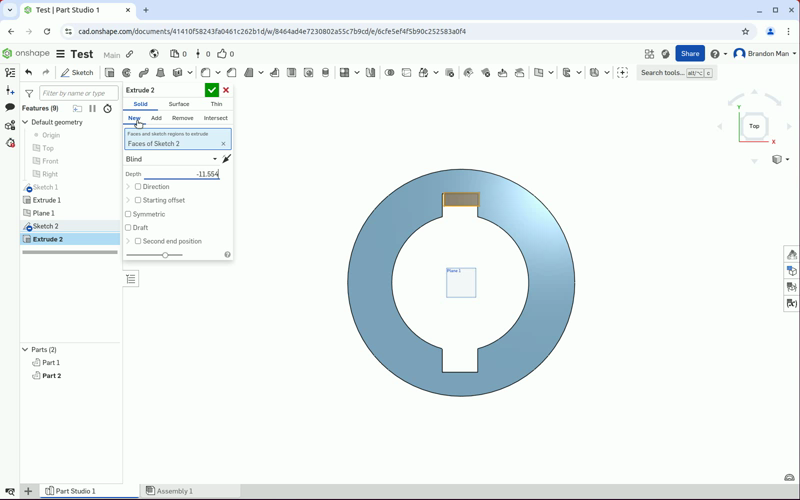
key(enter)
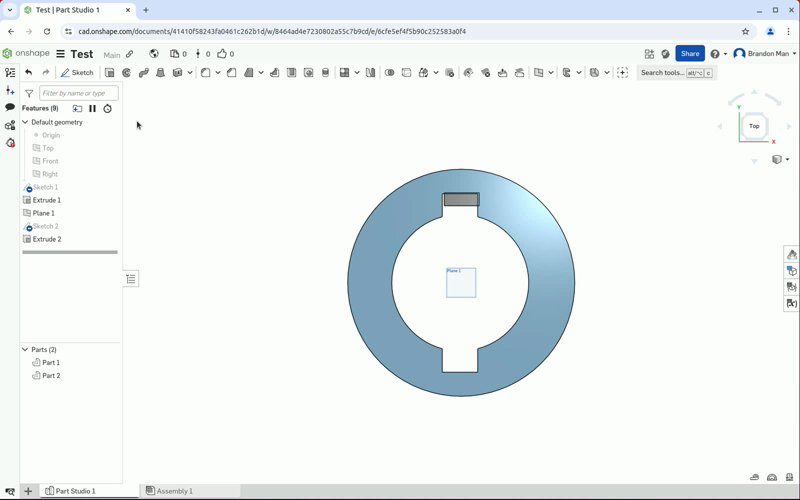
key(shift+h)
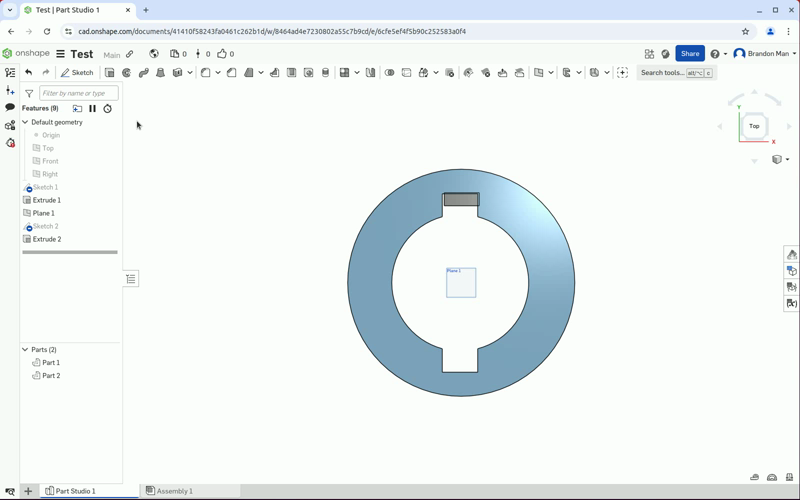
key(shift+h)
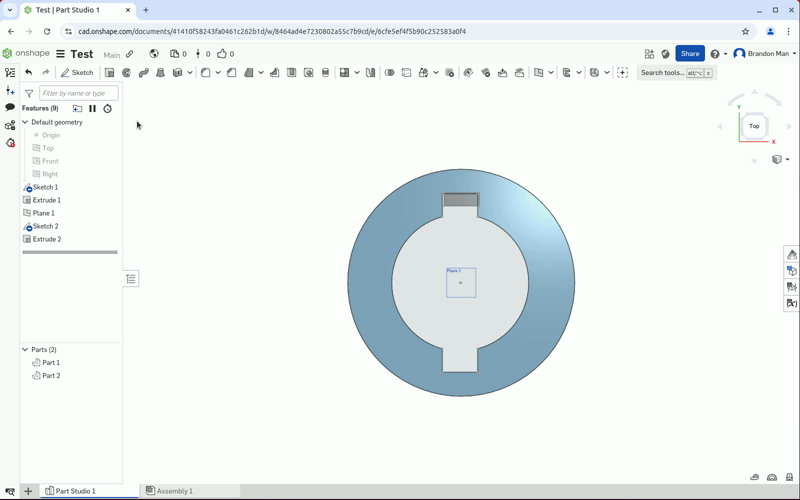
key(shift+7)
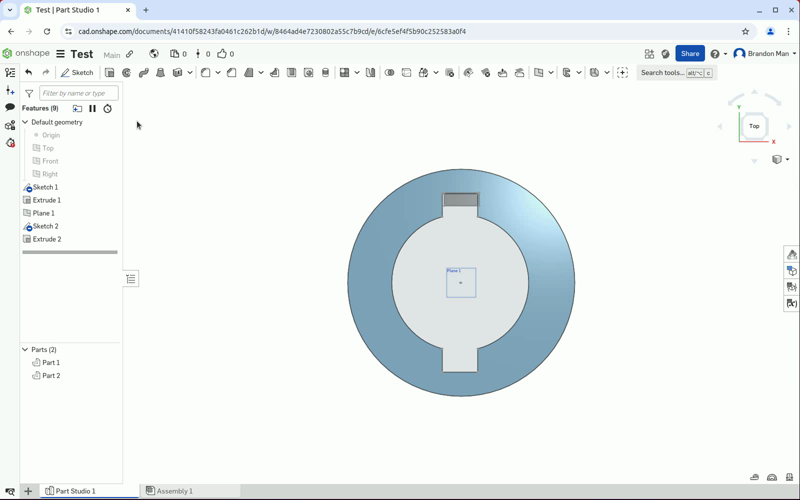
key(up, 3)
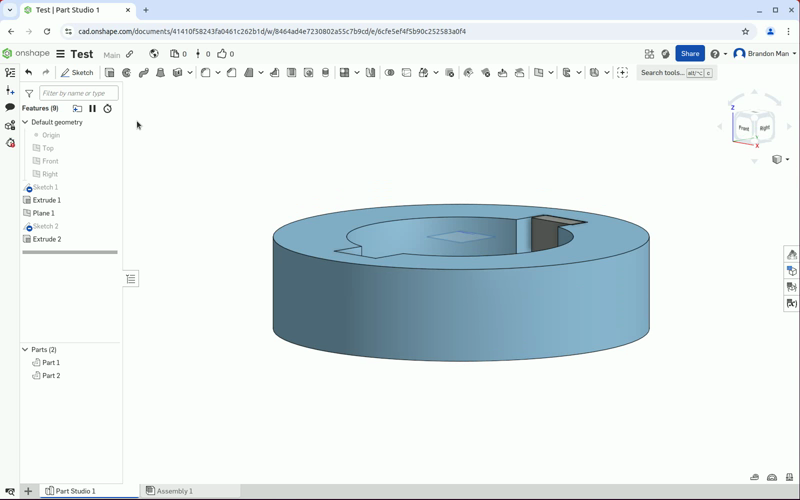
key(left, 3)
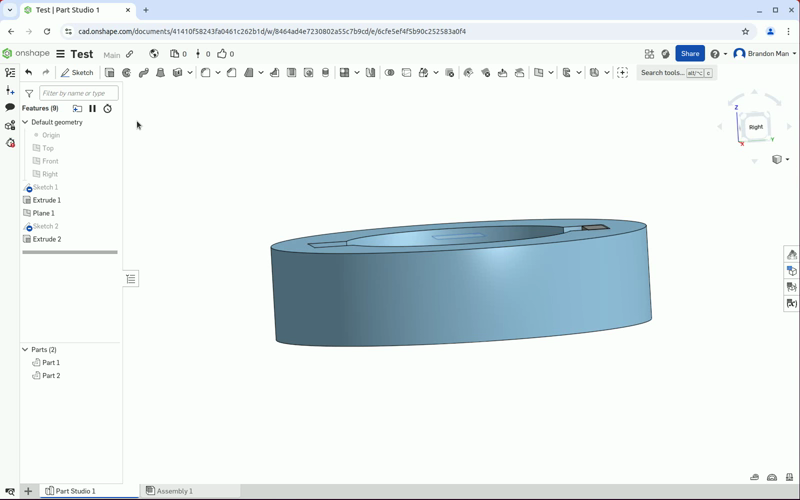
key(right, 3)
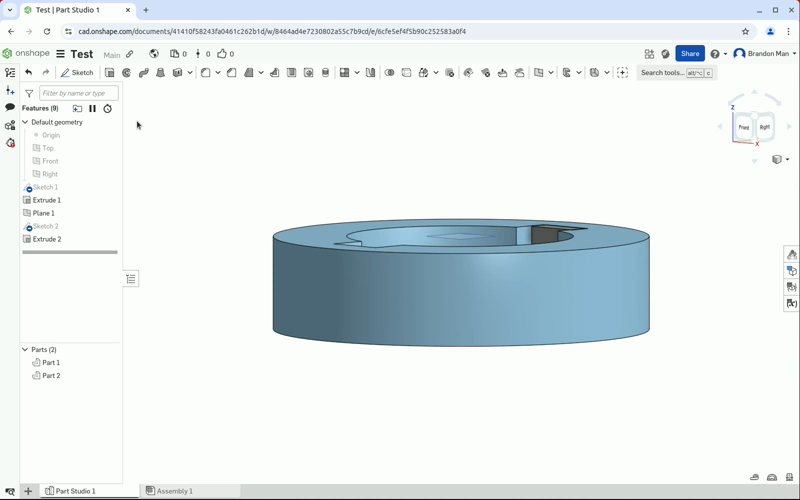
key(down, 3)
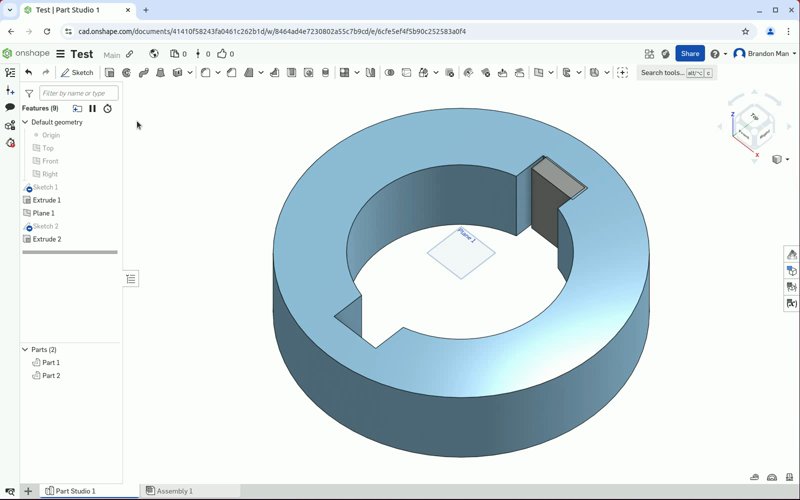
mouse_move(73, 189)
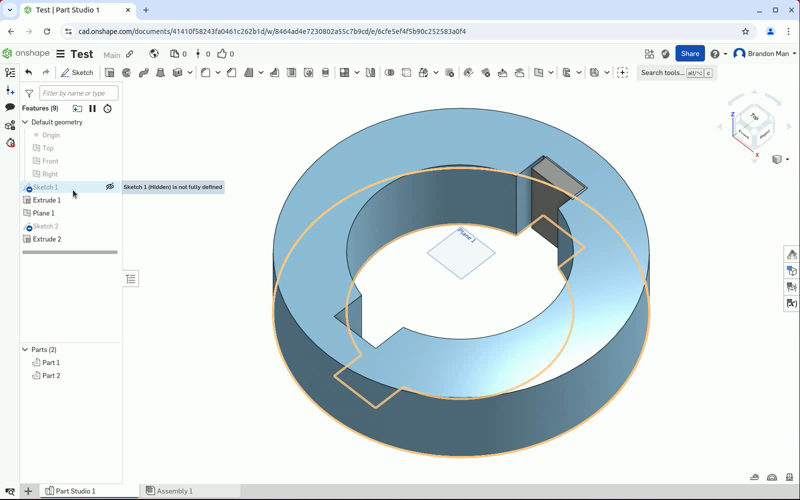
click(73, 189)